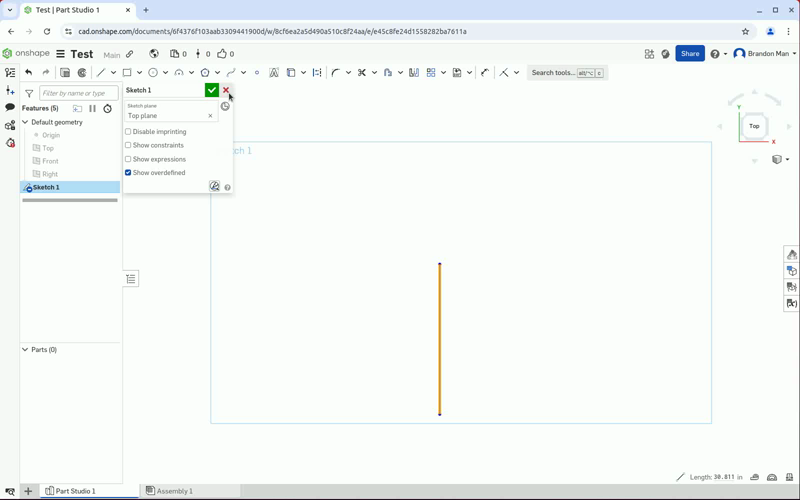
key(shift+h)
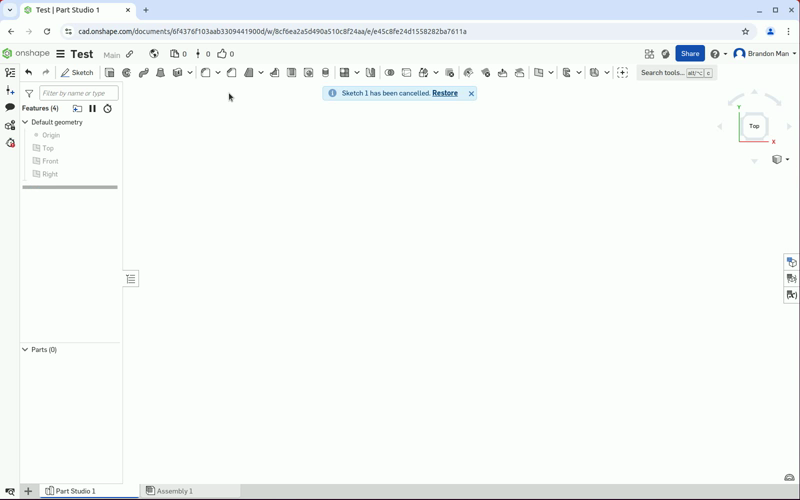
mouse_move(73, 352)
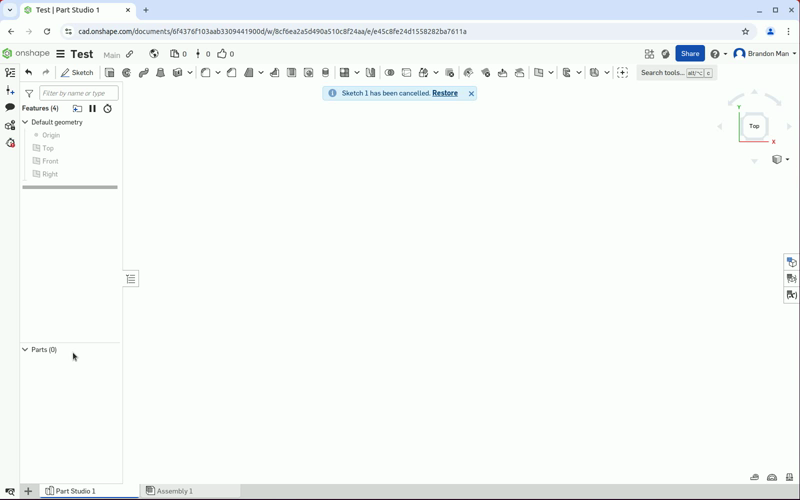
key(y)
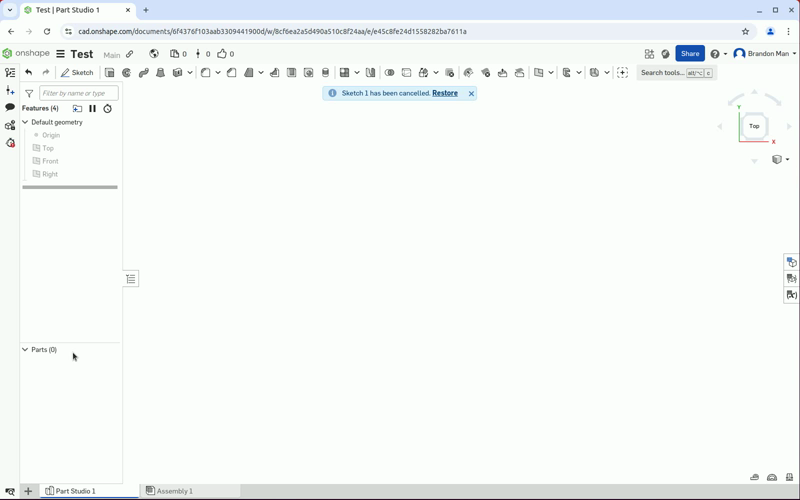
key(shift+p)
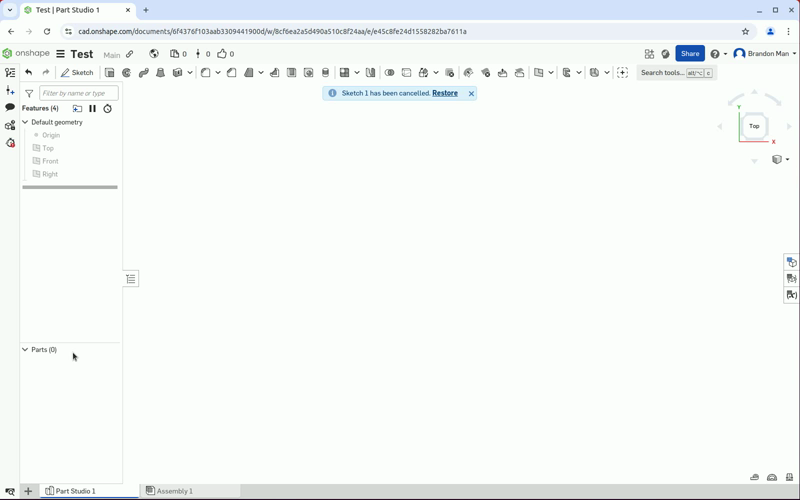
key(space)
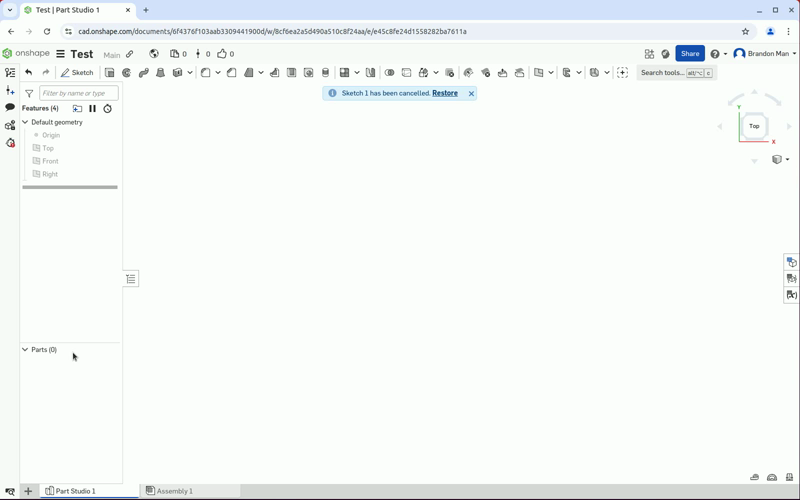
key_down(shift)
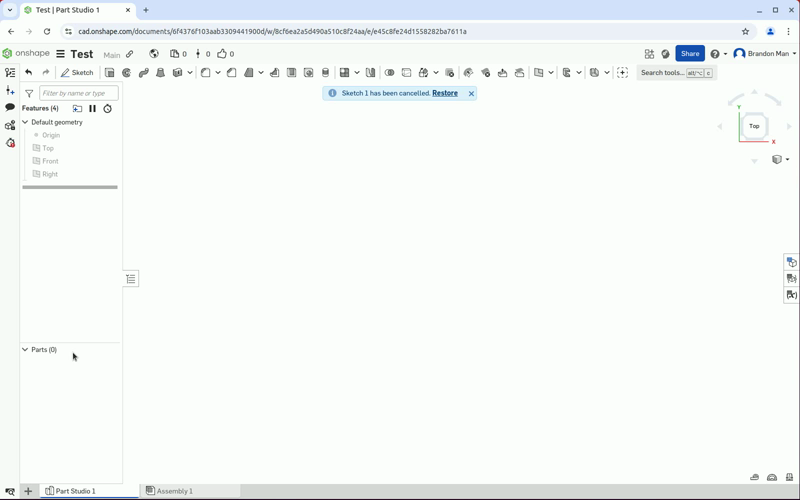
key(up)
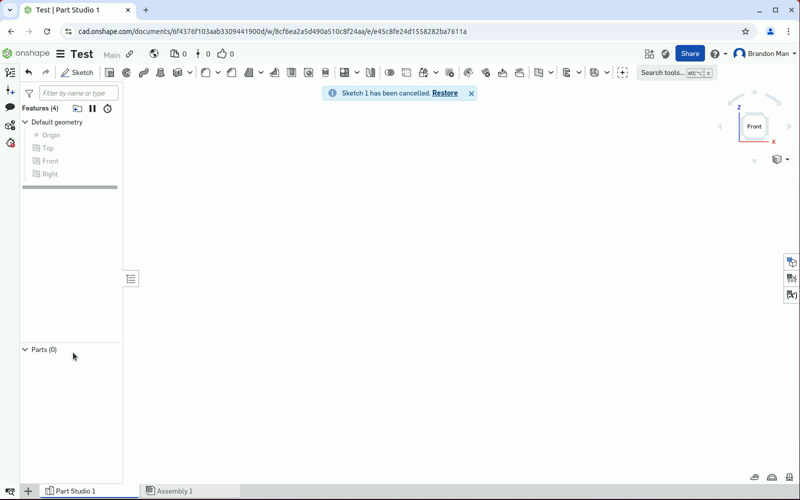
key_up(shift)
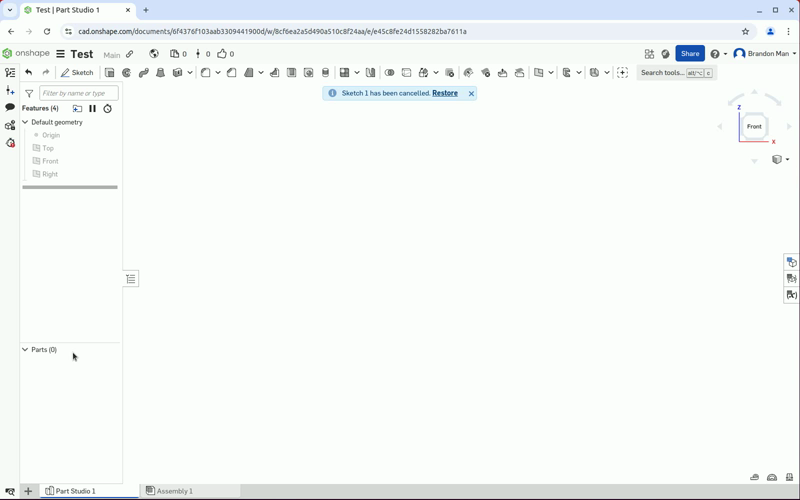
key(space)
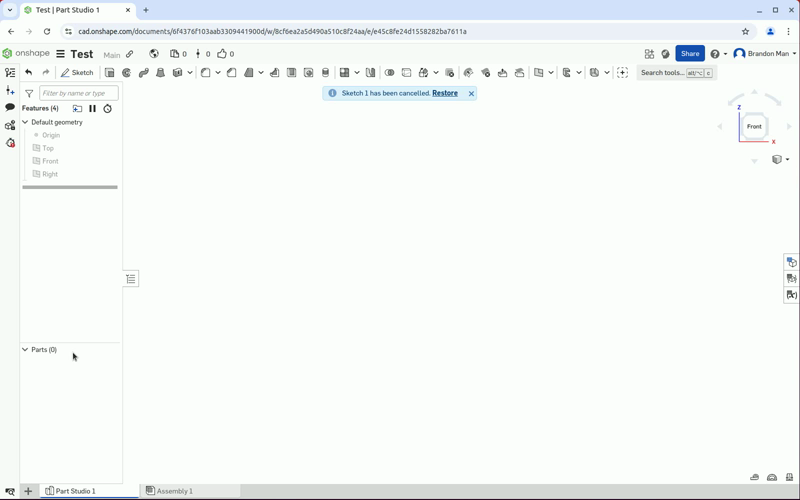
key_down(shift)
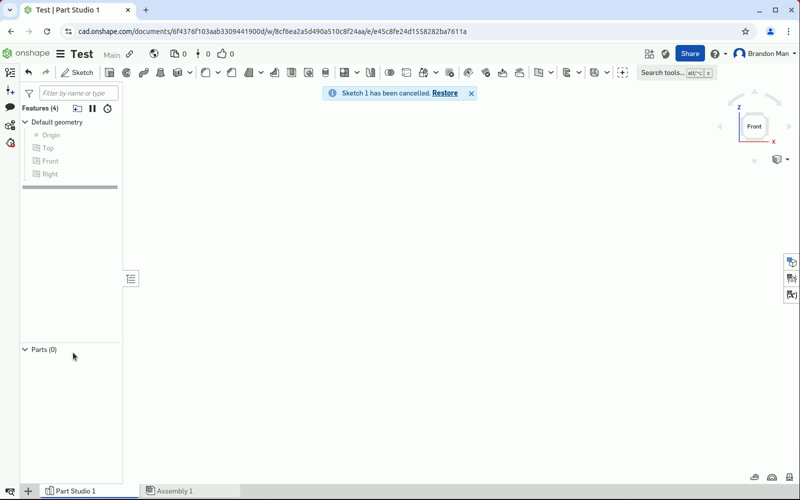
key(left)
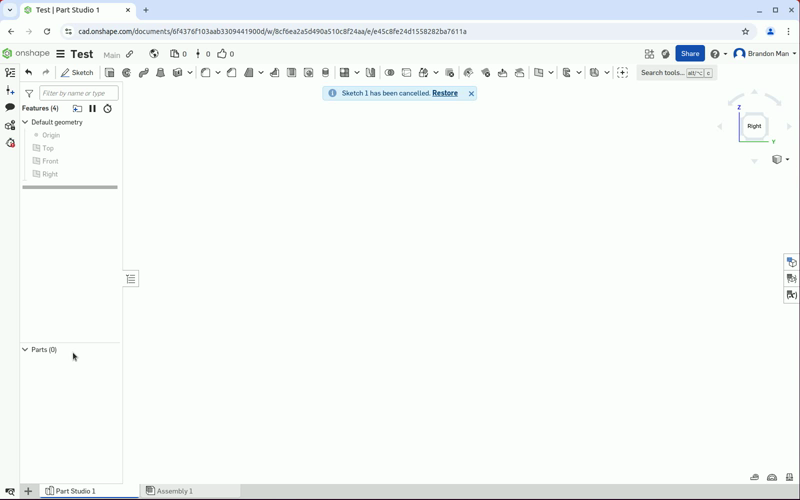
key_up(shift)
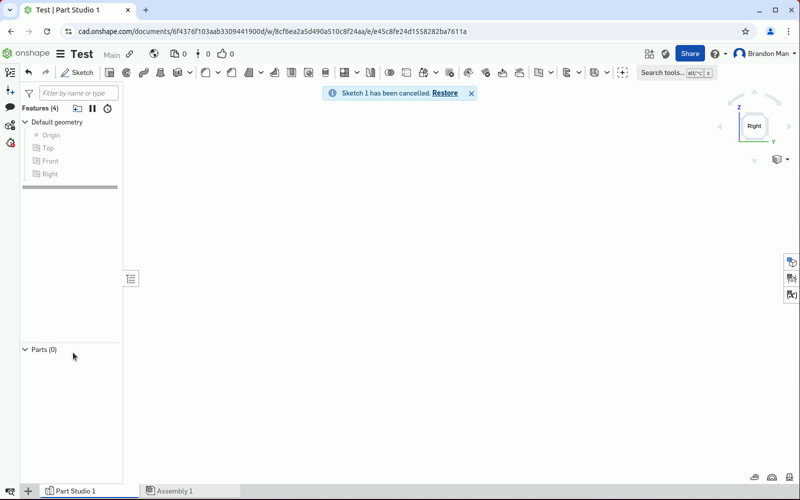
mouse_move(73, 352)
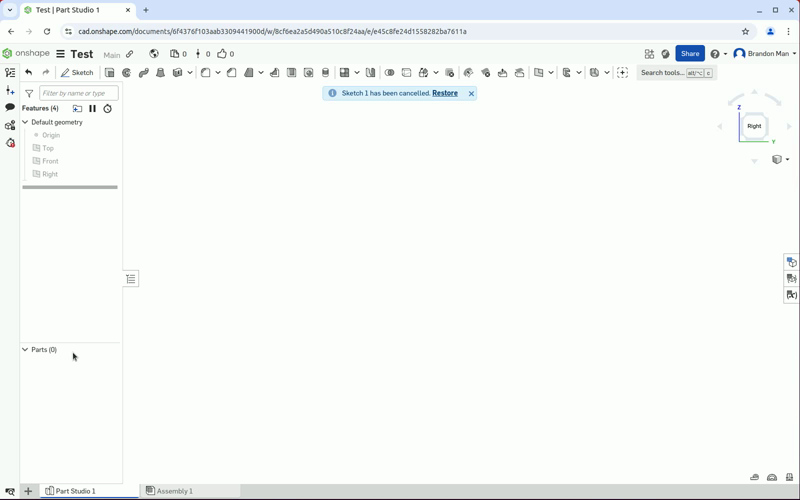
key(shift+y)
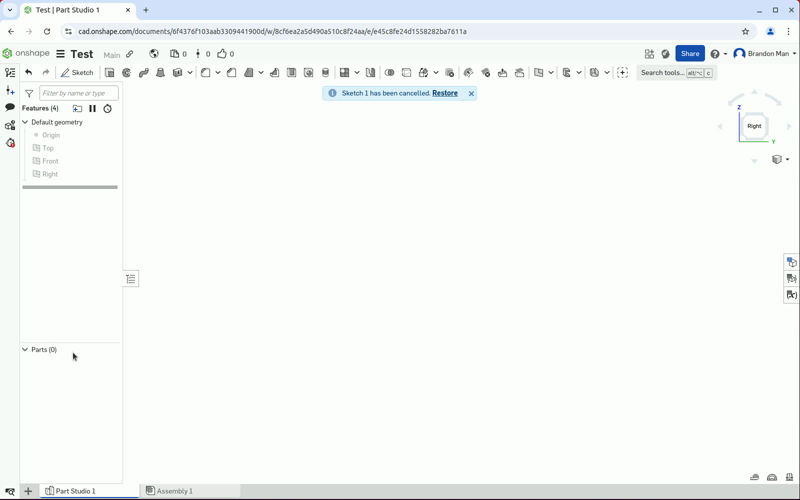
key(shift+s)
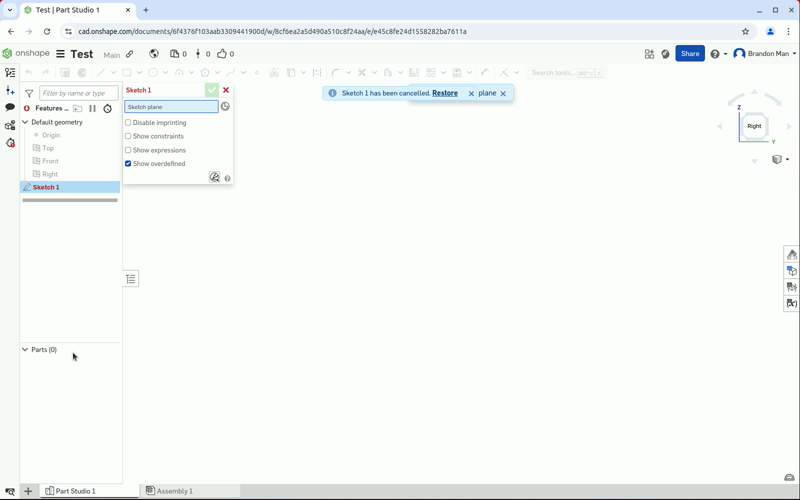
mouse_move(73, 176)
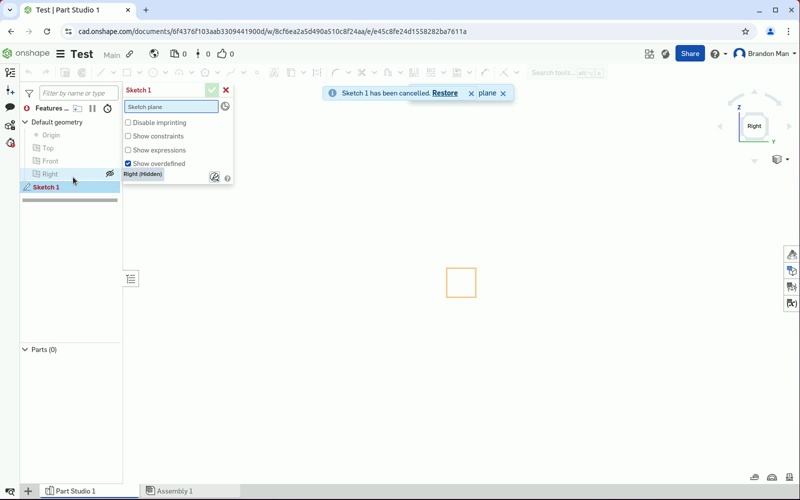
click(73, 176)
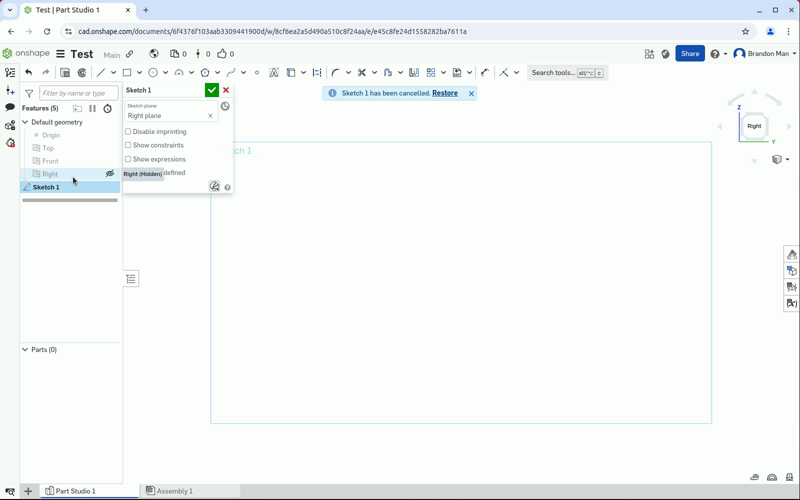
mouse_move(73, 352)
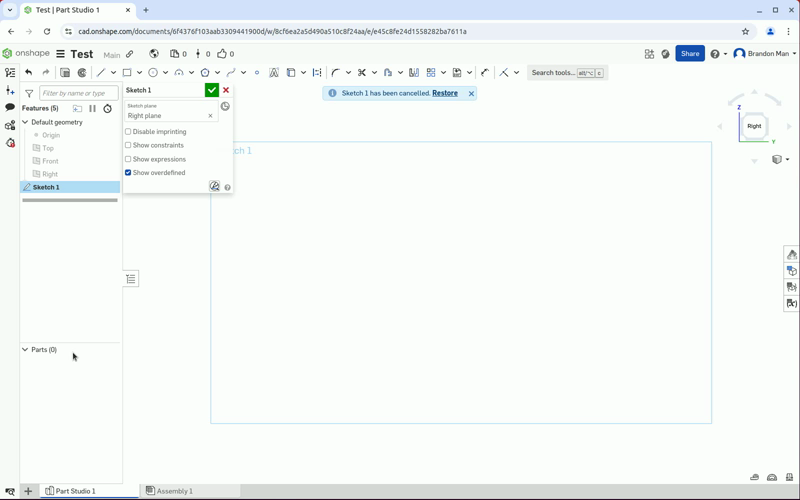
key(y)
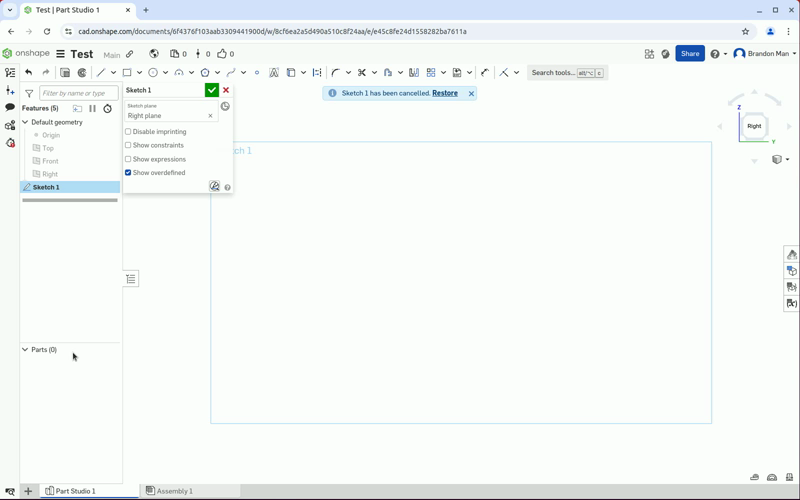
key(l)
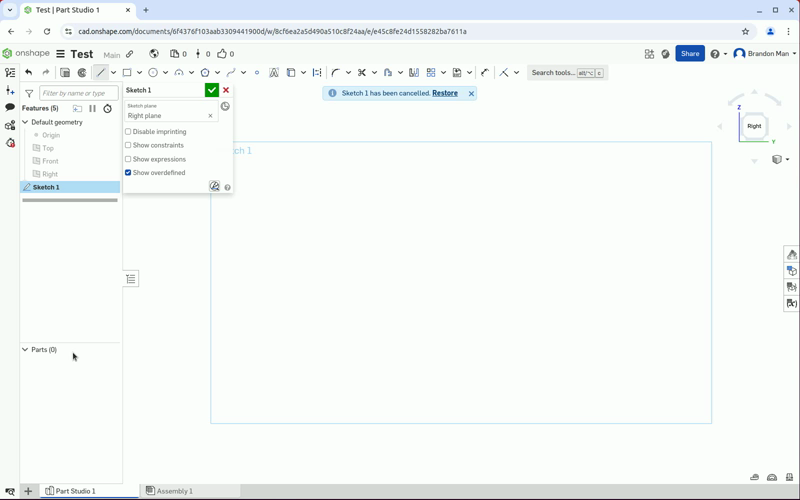
key_down(shift)
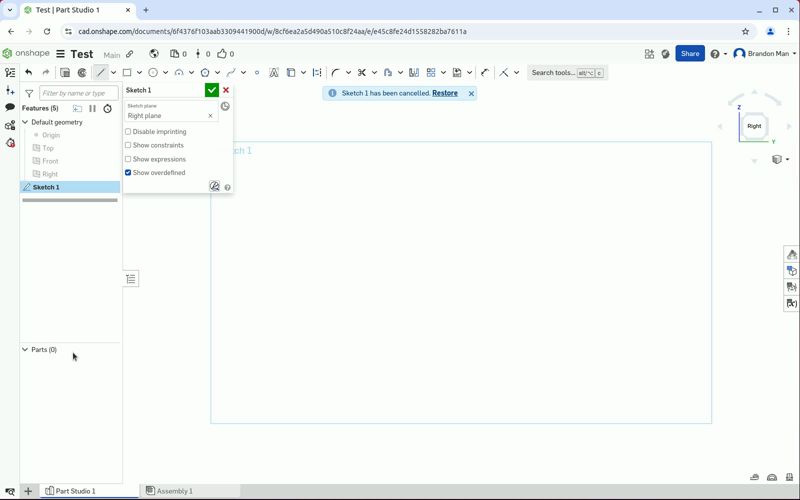
mouse_move(348, 347)
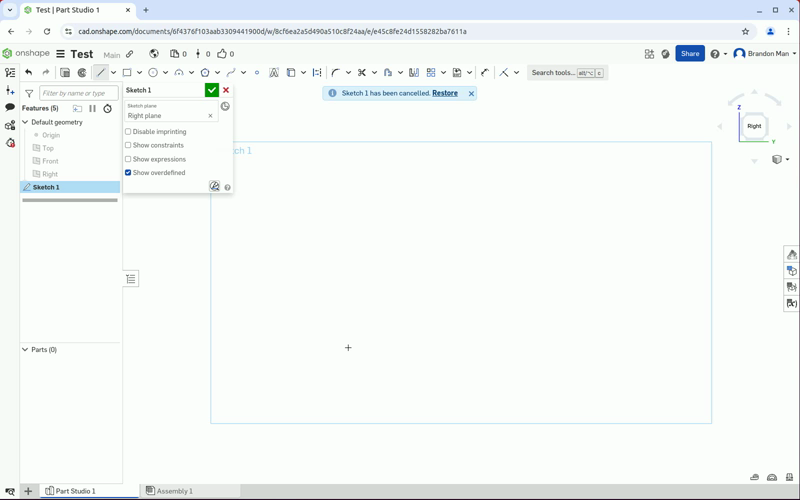
click(348, 347)
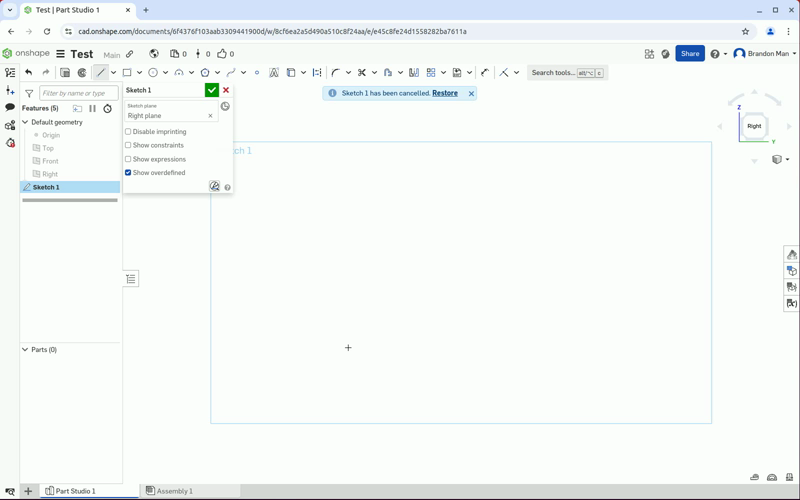
key_up(shift)
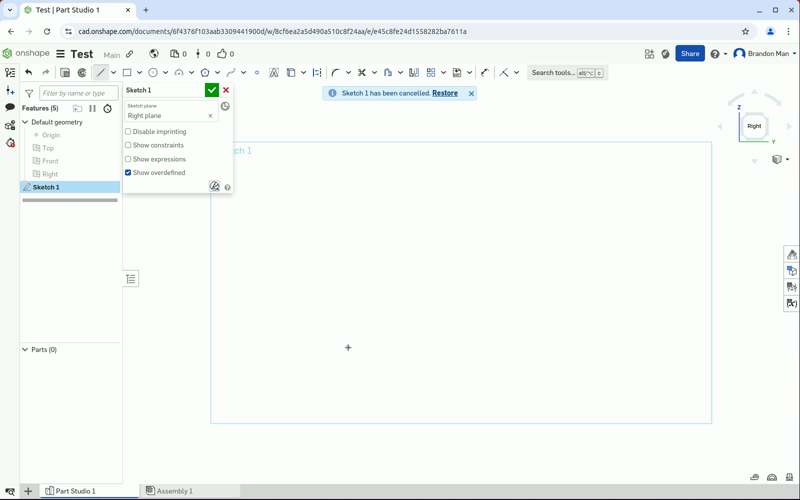
key_down(shift)
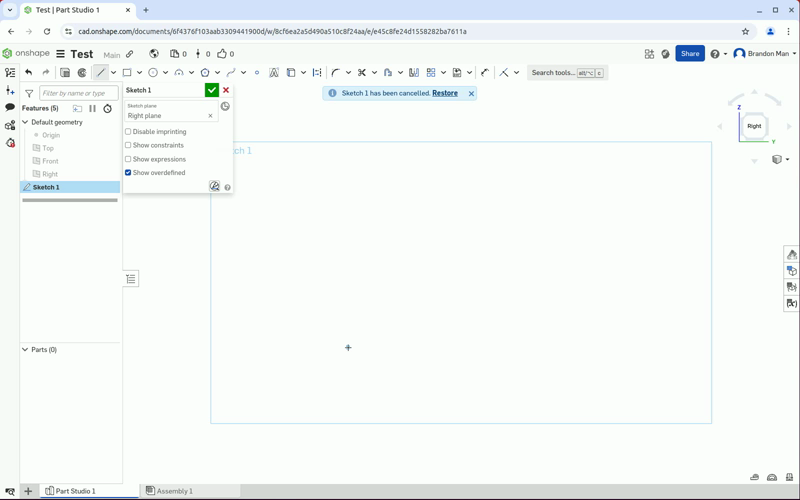
mouse_move(572, 347)
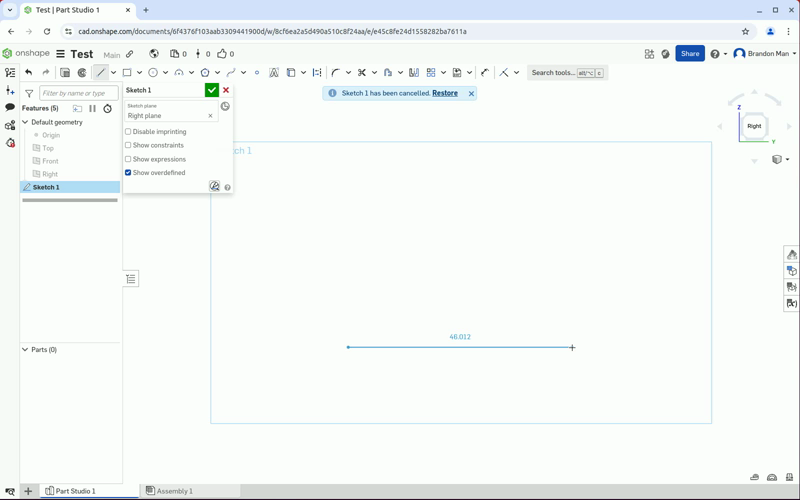
click(572, 347)
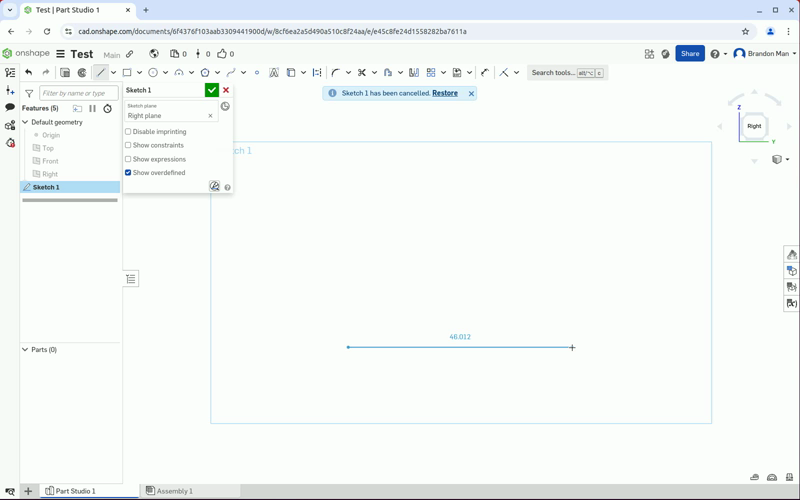
key_up(shift)
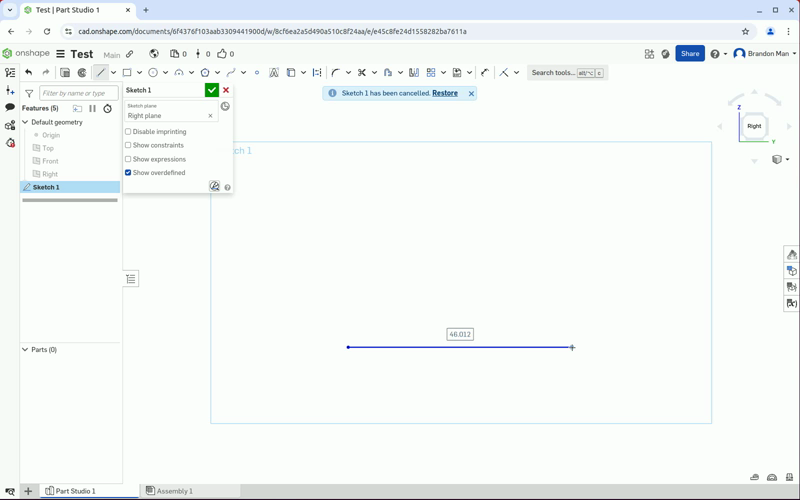
key_down(shift)
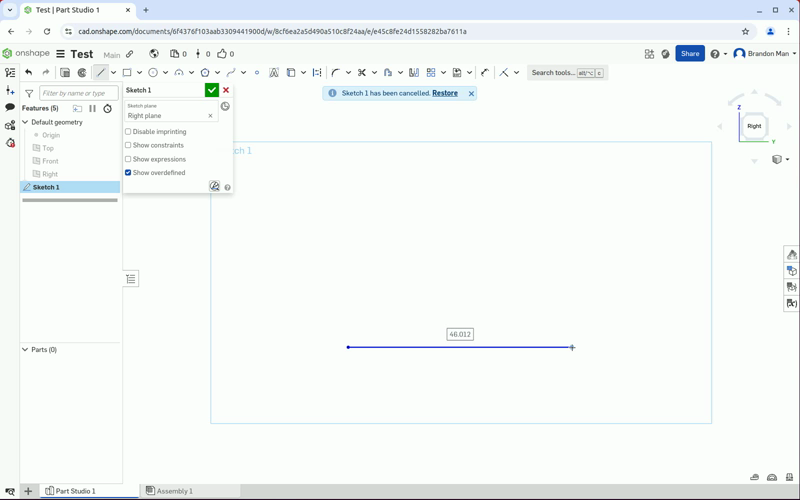
mouse_move(572, 220)
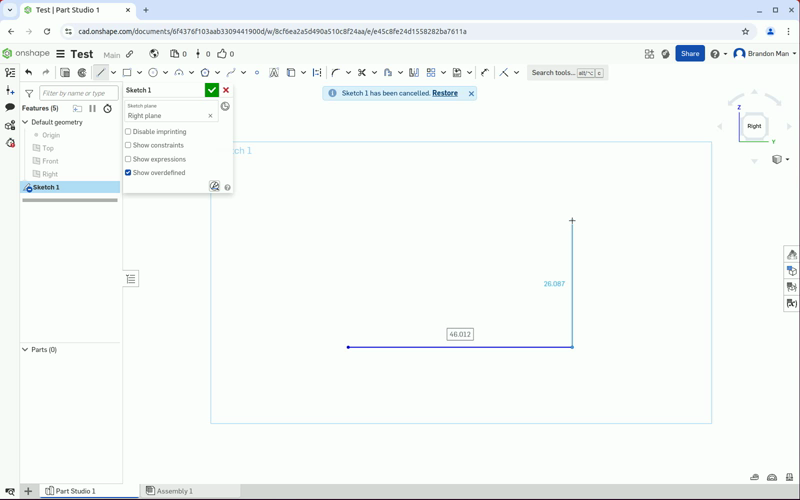
click(572, 220)
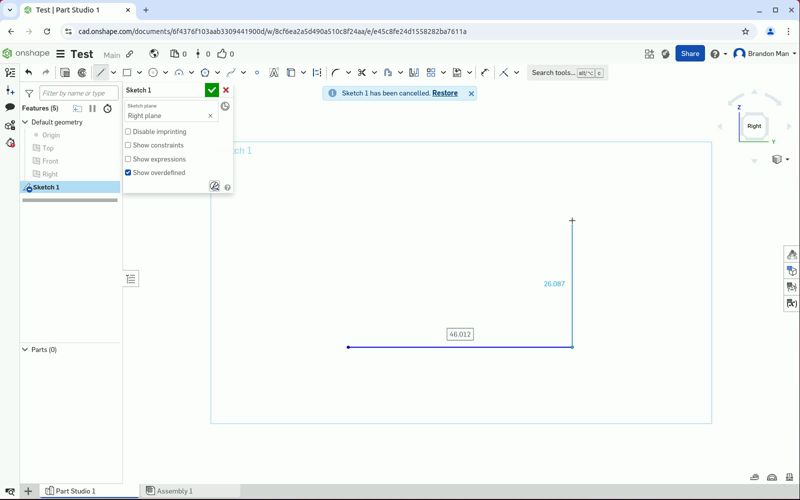
key_up(shift)
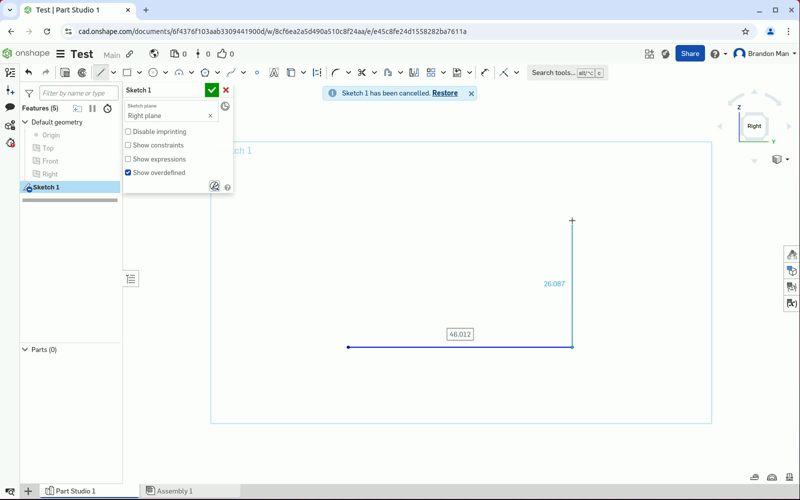
key_down(shift)
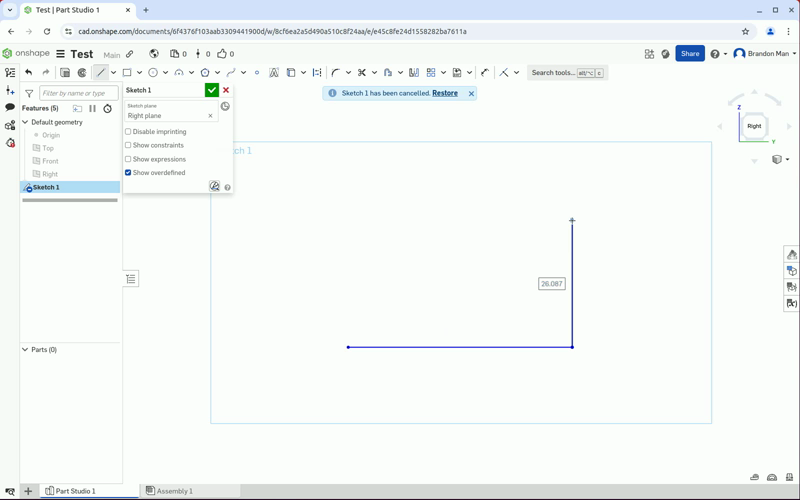
mouse_move(348, 220)
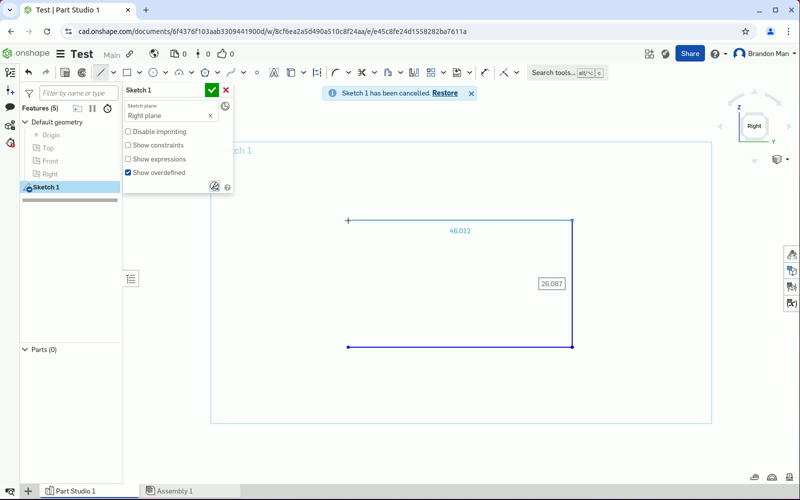
click(348, 220)
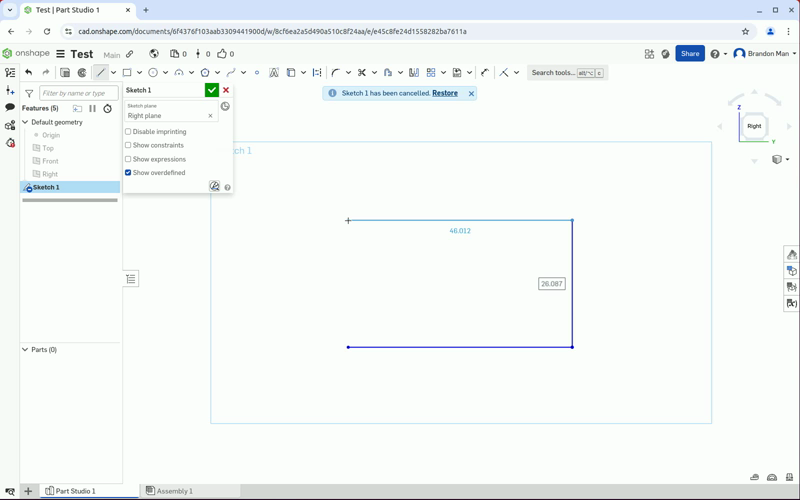
key_up(shift)
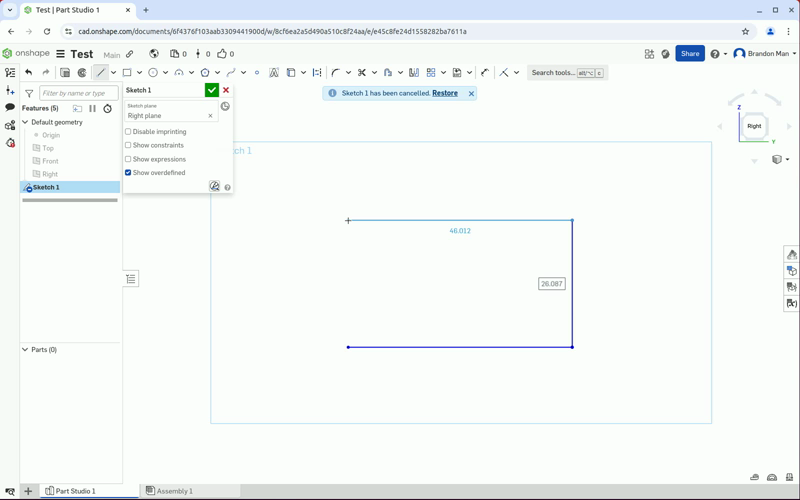
key_down(shift)
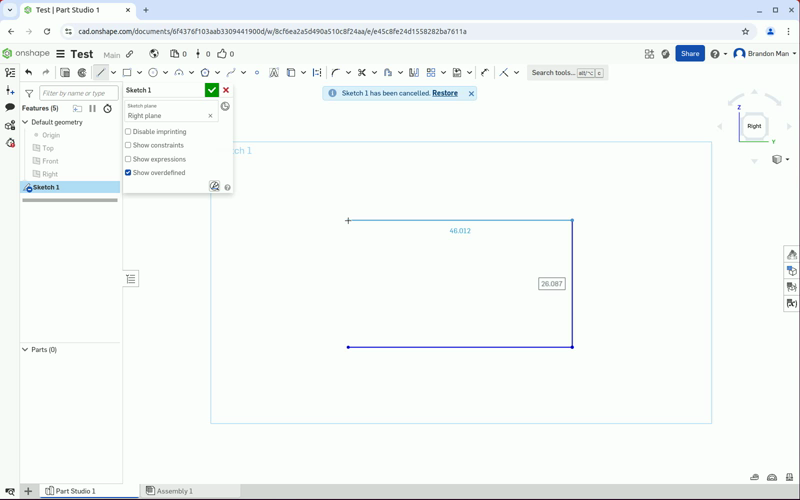
mouse_move(348, 347)
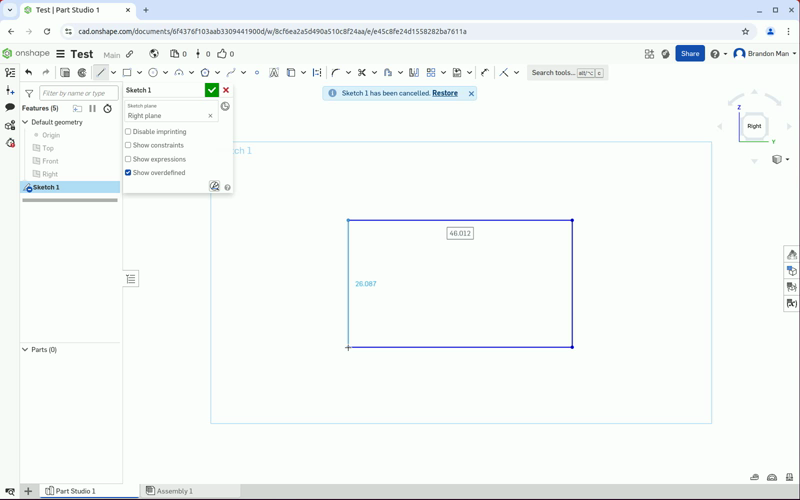
key_up(shift)
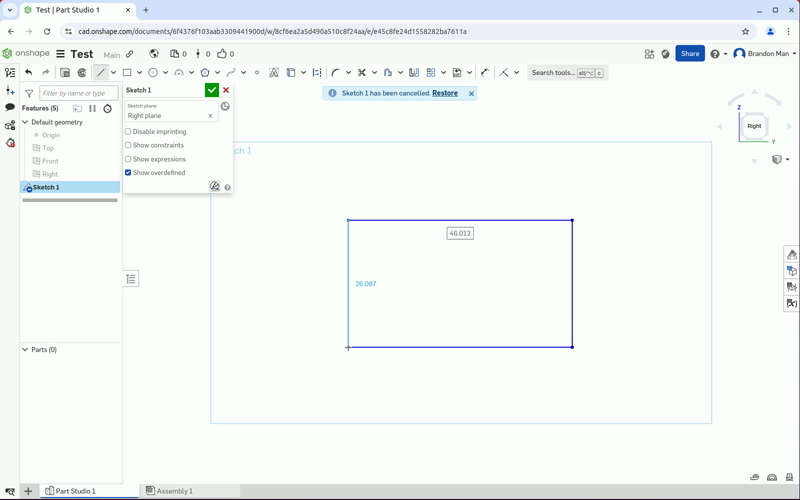
click(348, 347)
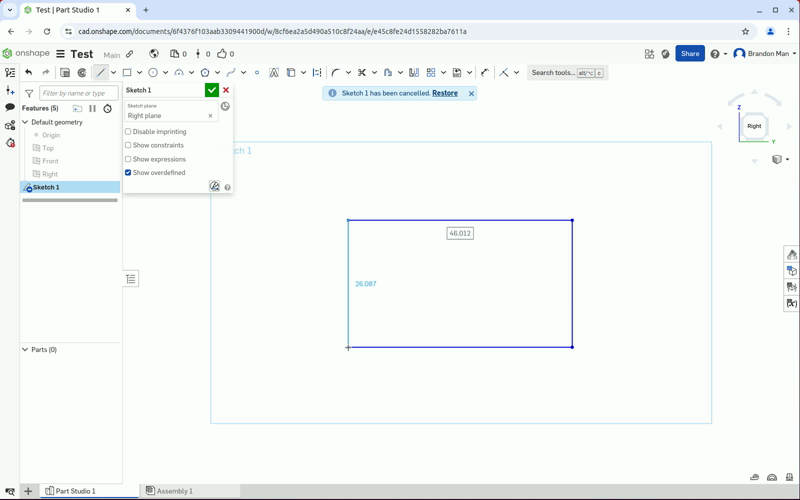
key(esc)
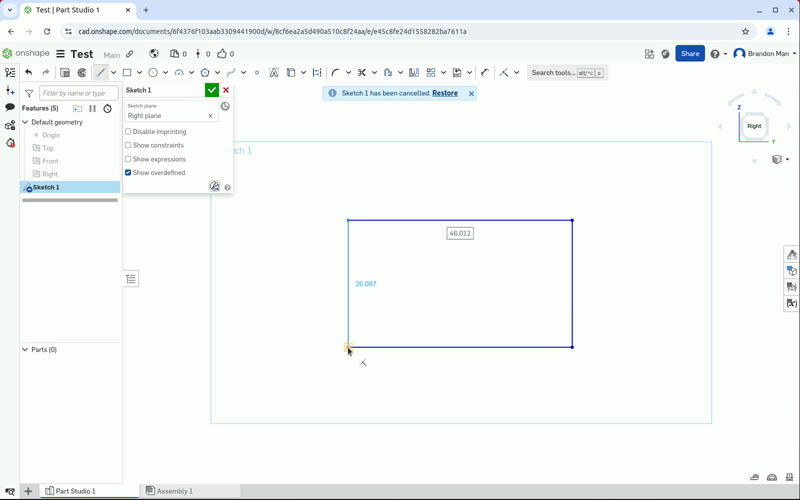
mouse_move(479, 312)
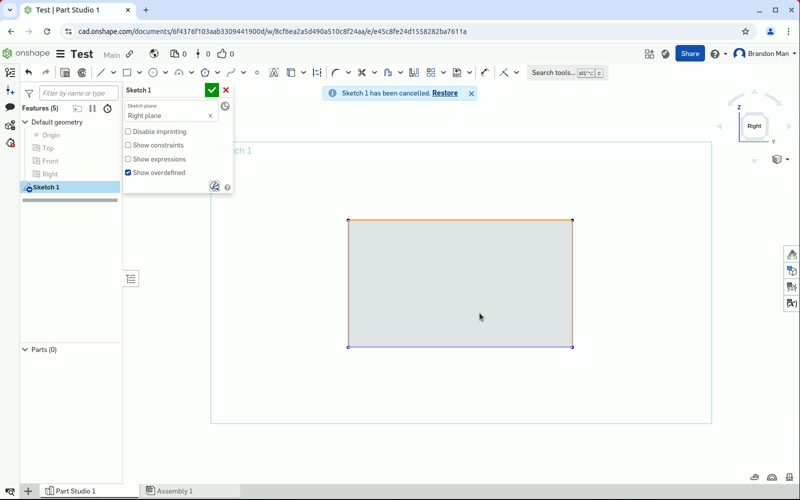
click(479, 312)
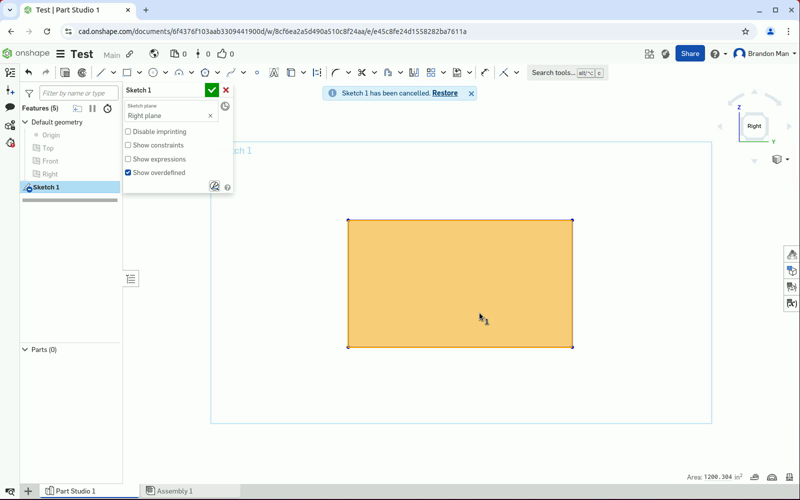
mouse_move(73, 352)
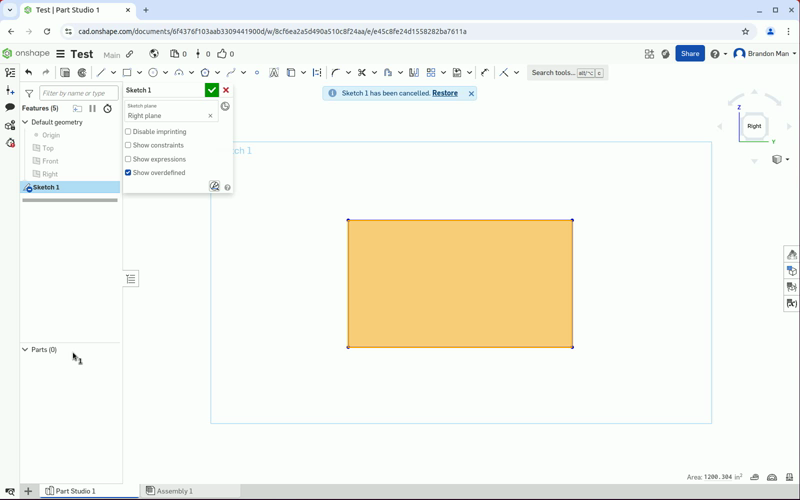
key(shift+y)
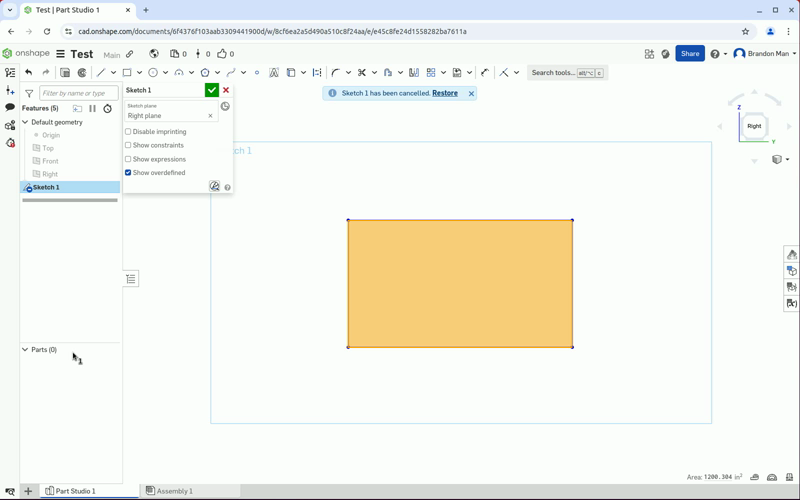
key(shift+e)
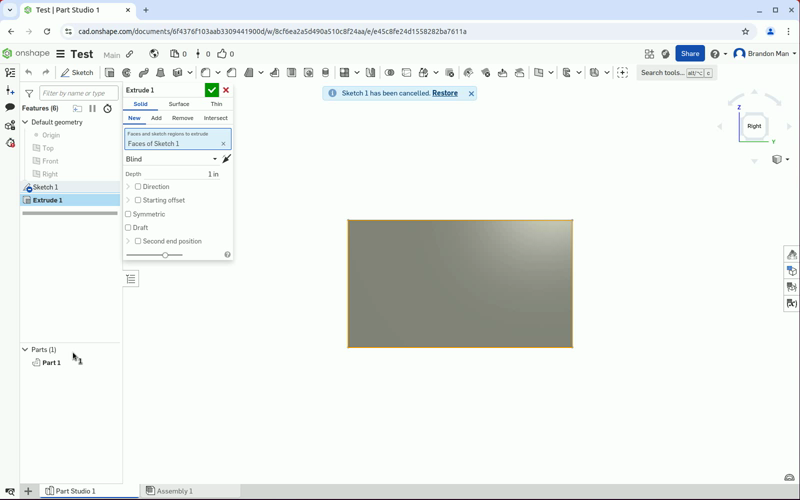
mouse_move(143, 106)
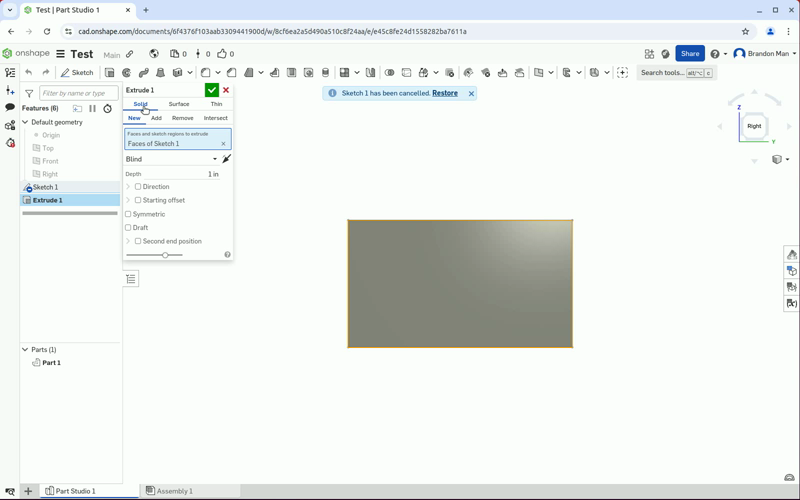
click(143, 106)
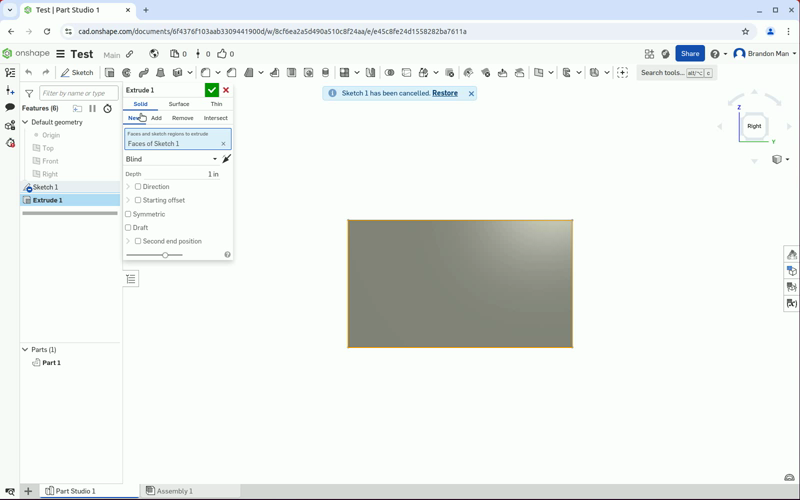
mouse_move(137, 120)
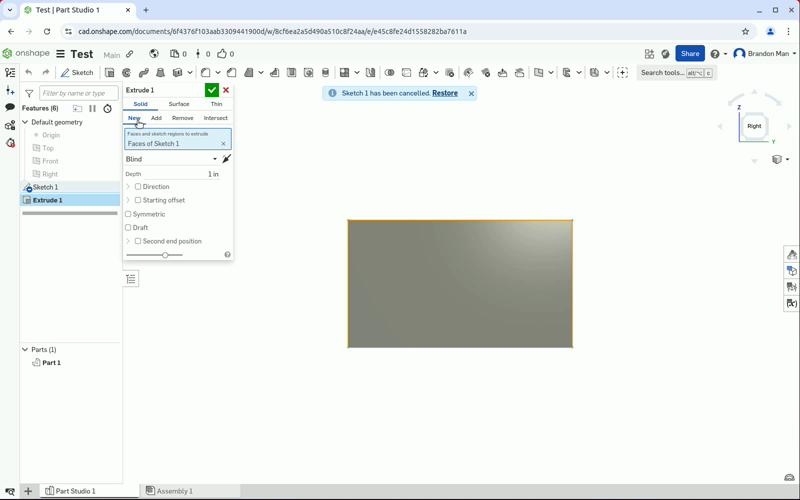
click(137, 120)
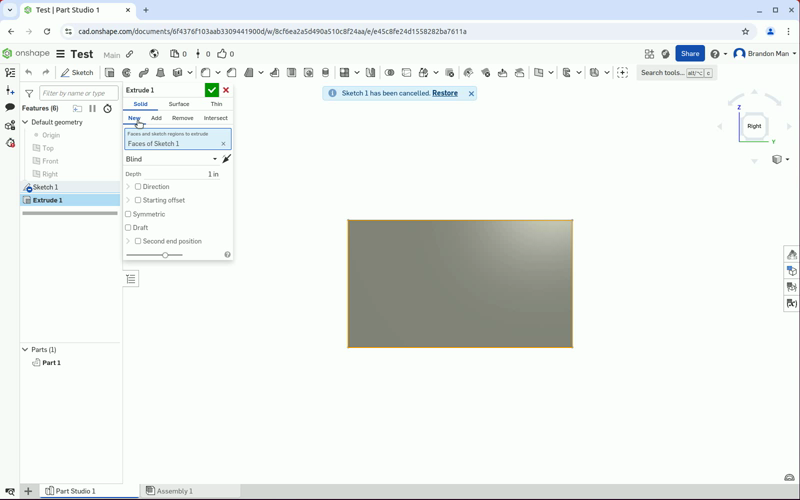
key(tab, 4)
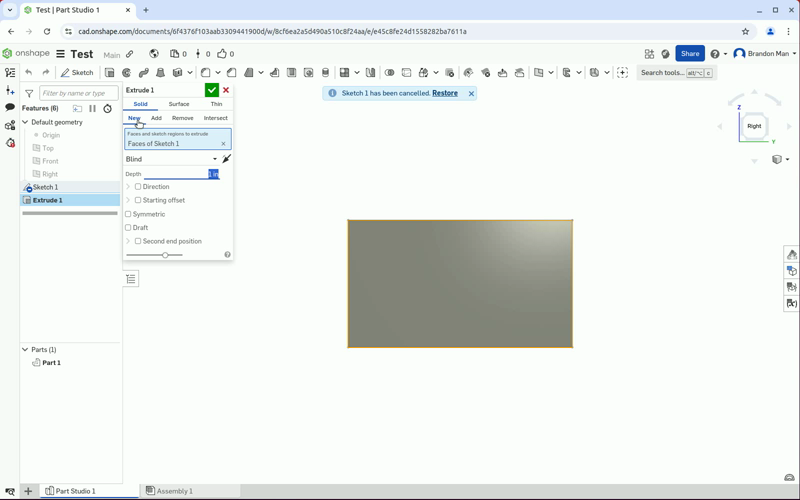
text(4.333)
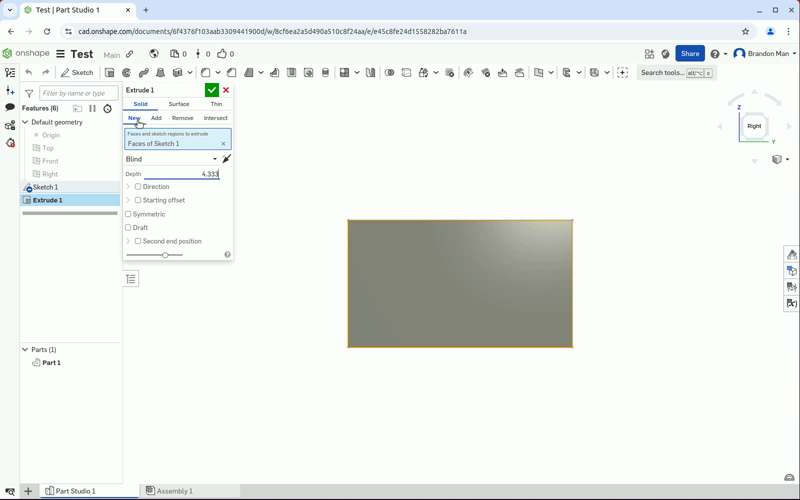
key(enter)
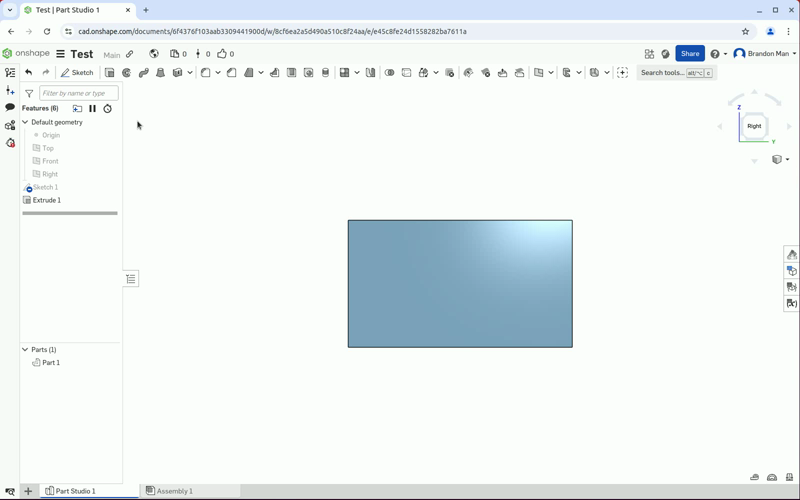
key(shift+h)
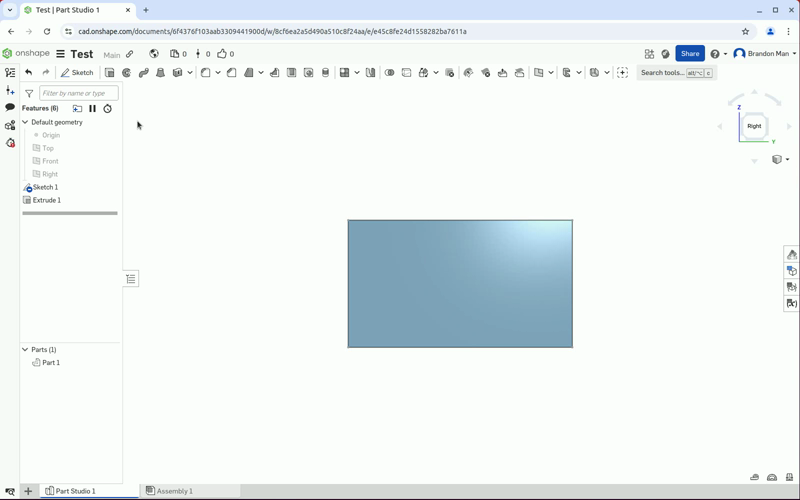
key(shift+h)
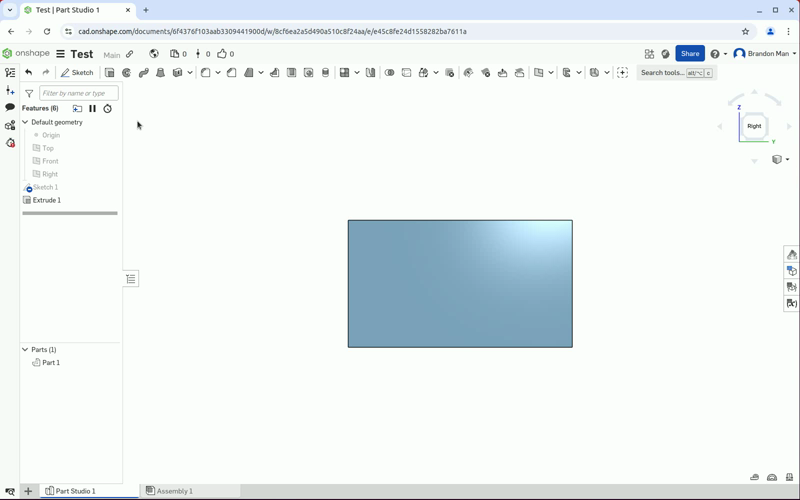
mouse_move(73, 189)
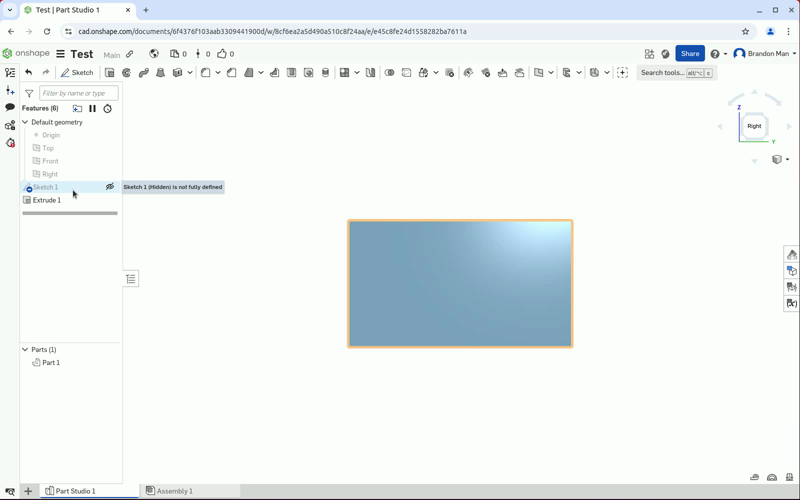
click(73, 189)
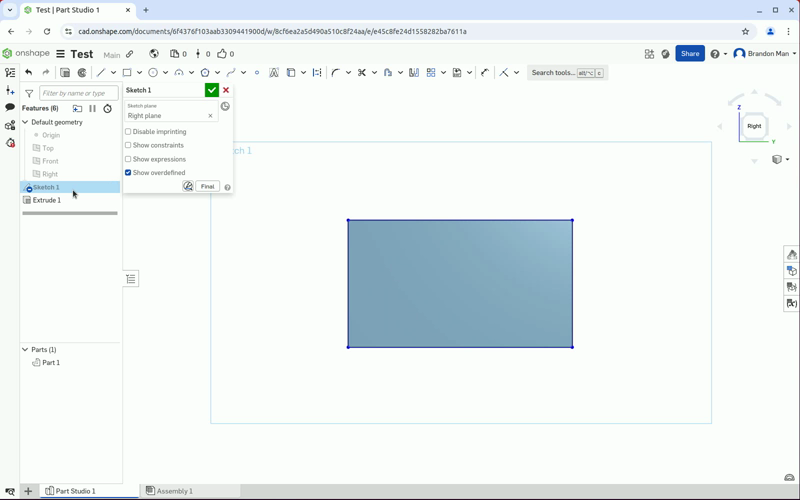
mouse_move(229, 92)
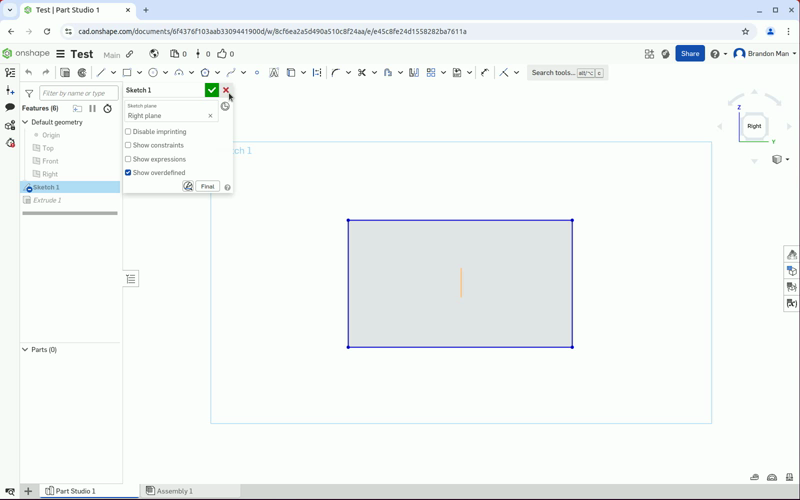
click(229, 92)
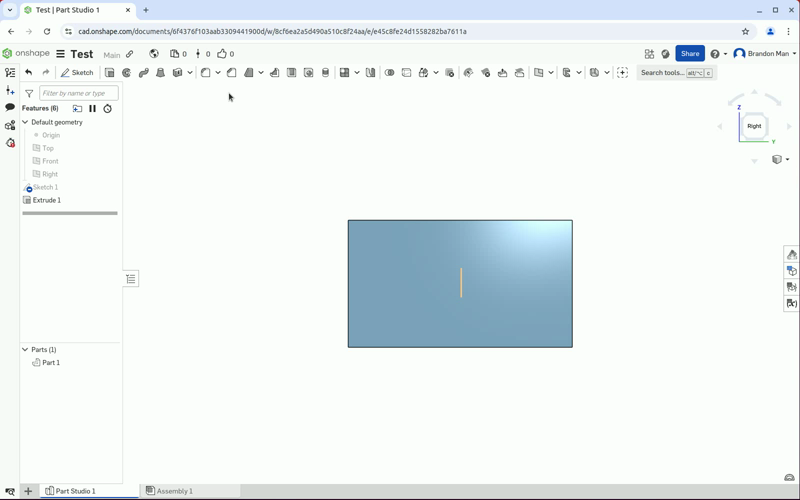
mouse_move(541, 75)
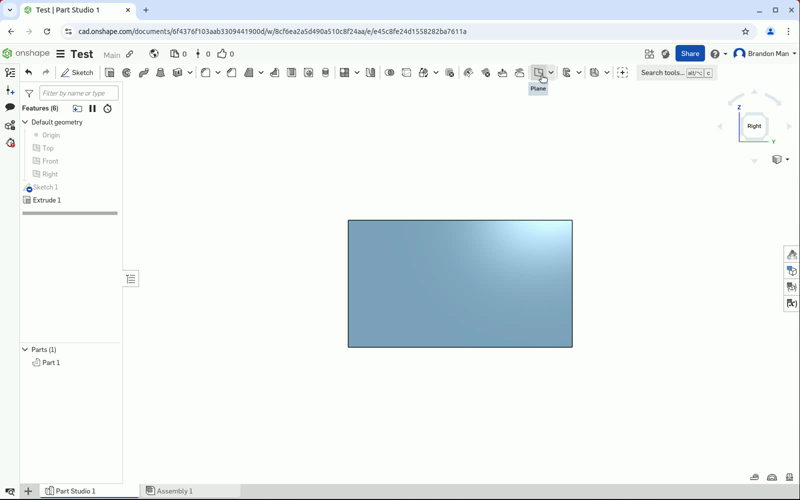
click(541, 75)
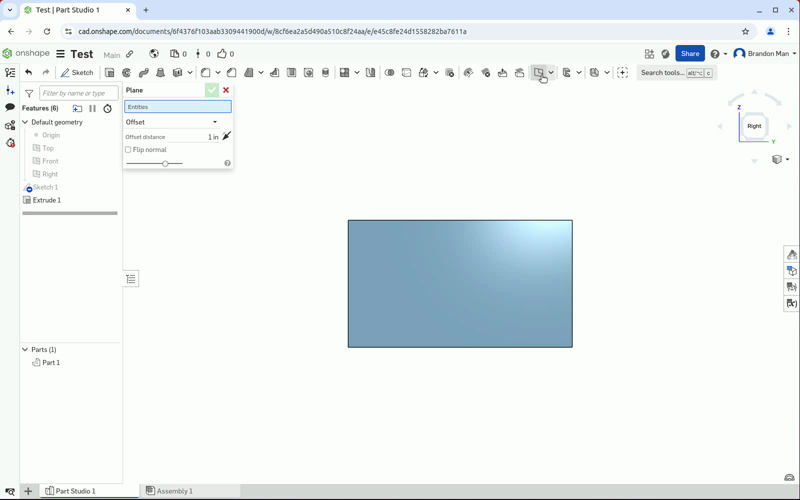
mouse_move(73, 176)
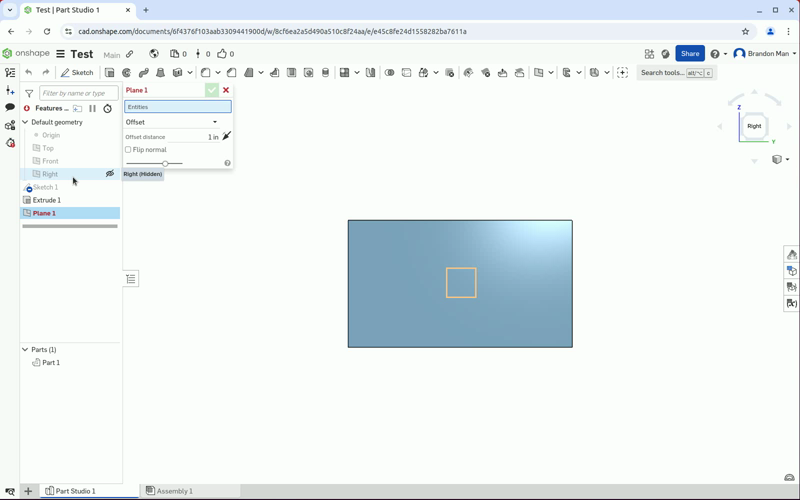
click(73, 176)
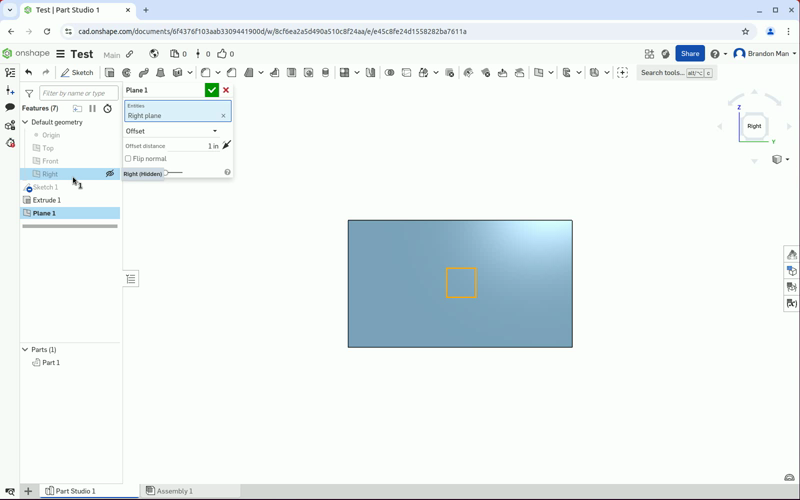
key(tab, 2)
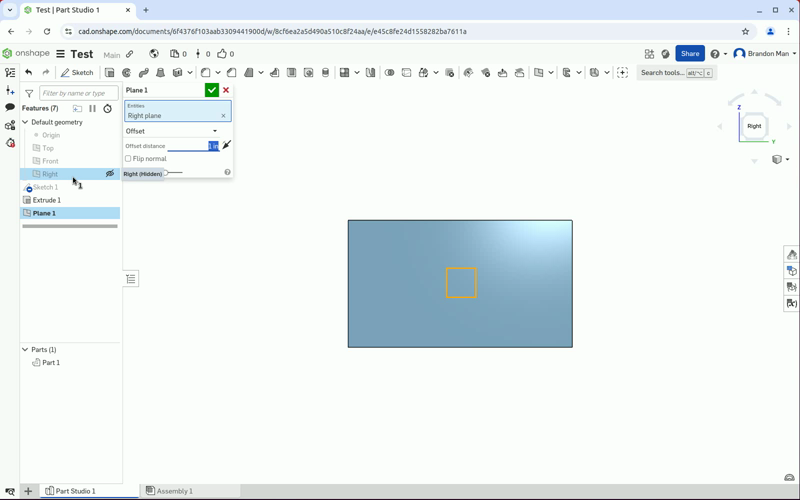
text(4.344)
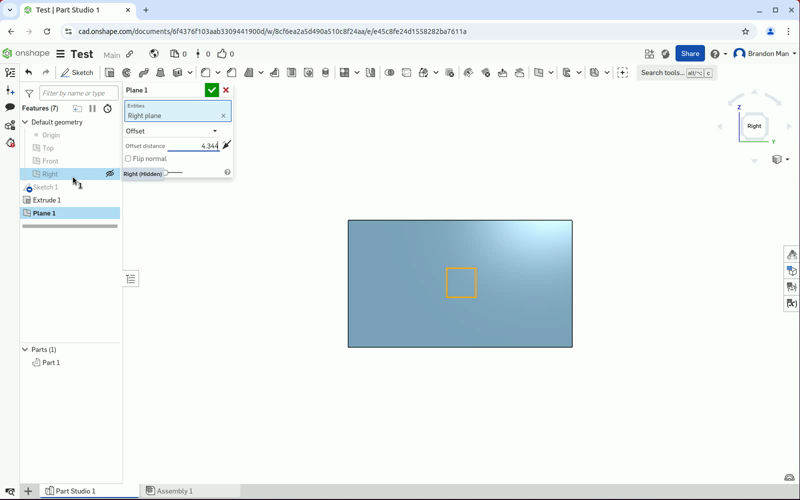
key(enter, 2)
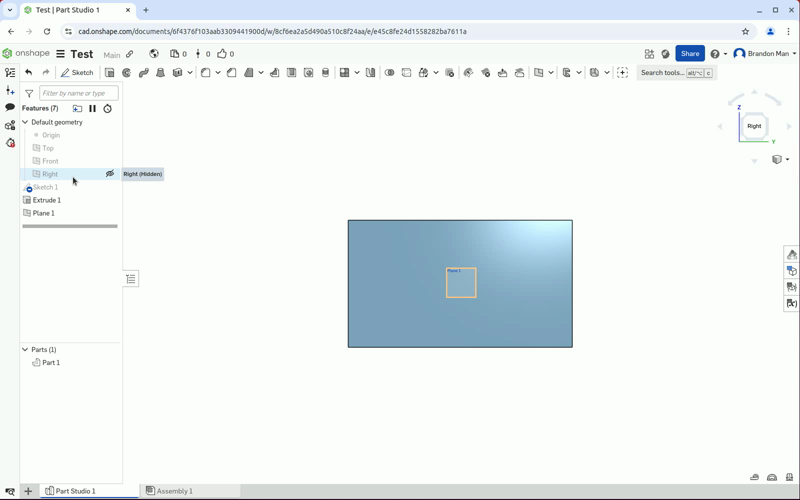
key(shift+s)
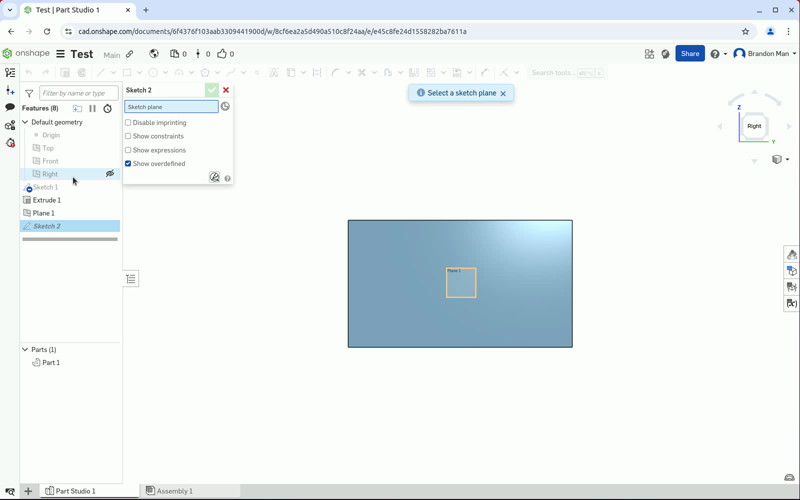
mouse_move(73, 215)
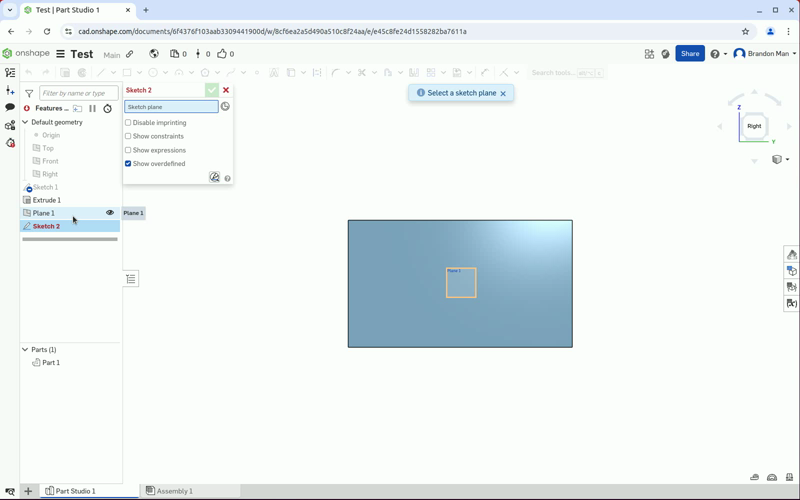
click(73, 215)
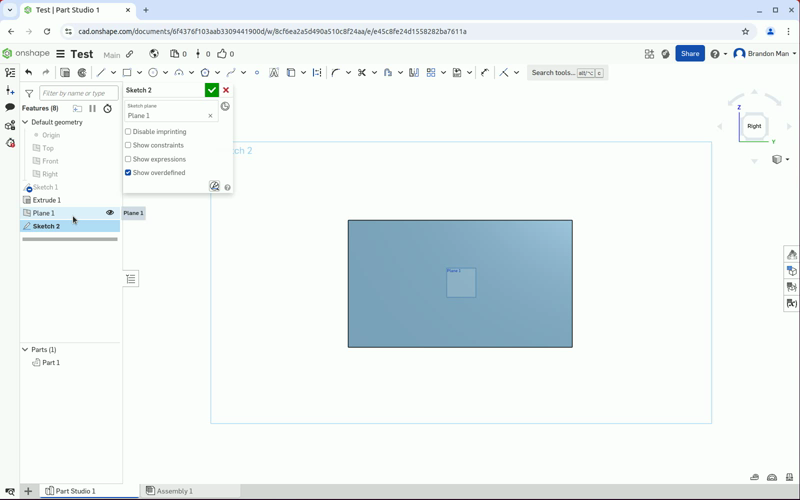
mouse_move(73, 352)
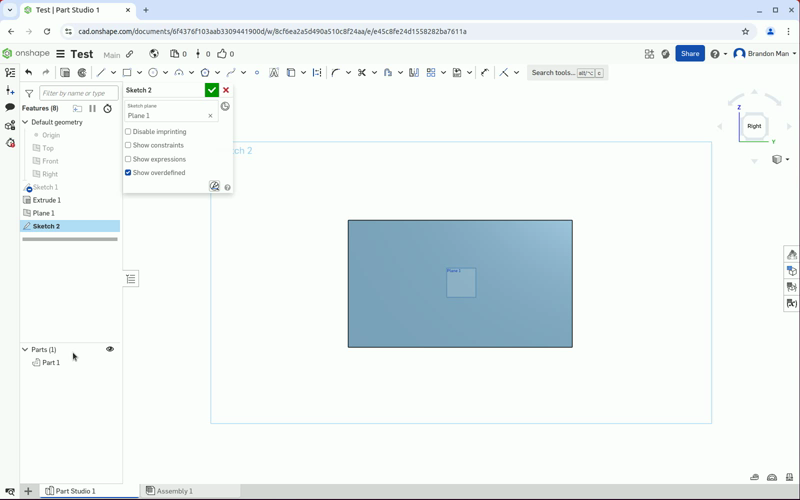
key(y)
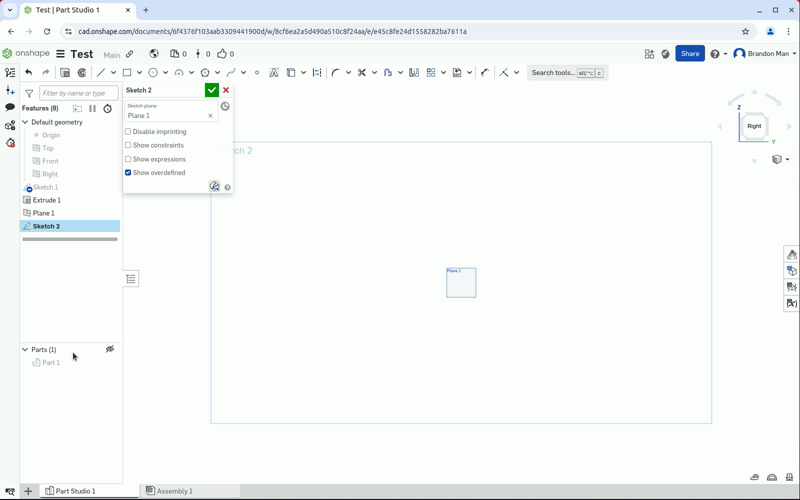
key(c)
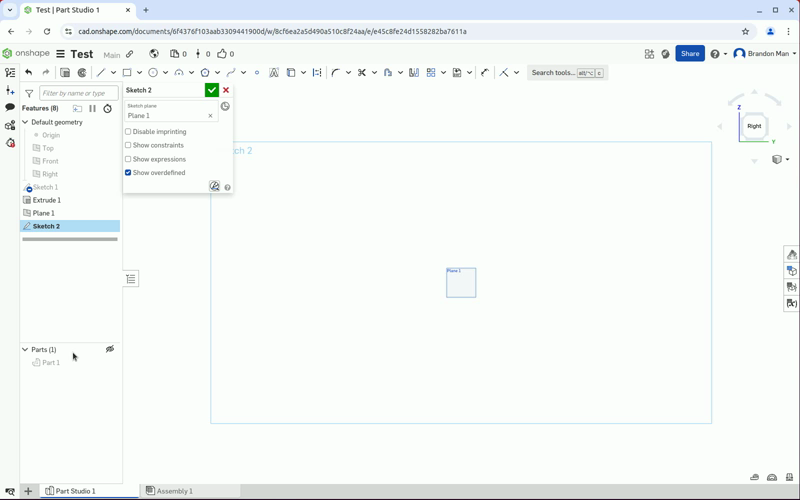
key_down(shift)
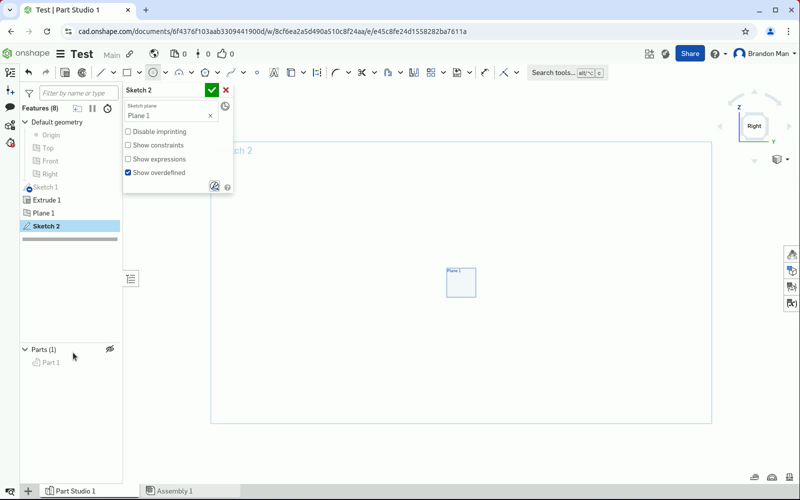
mouse_move(460, 282)
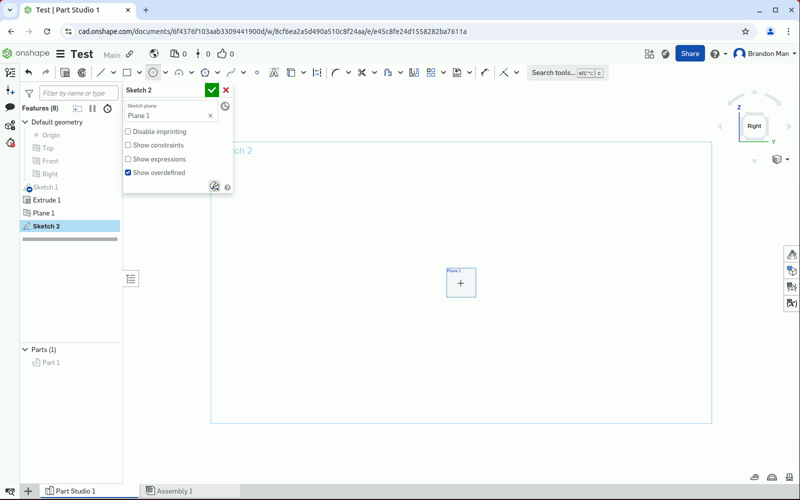
click(460, 282)
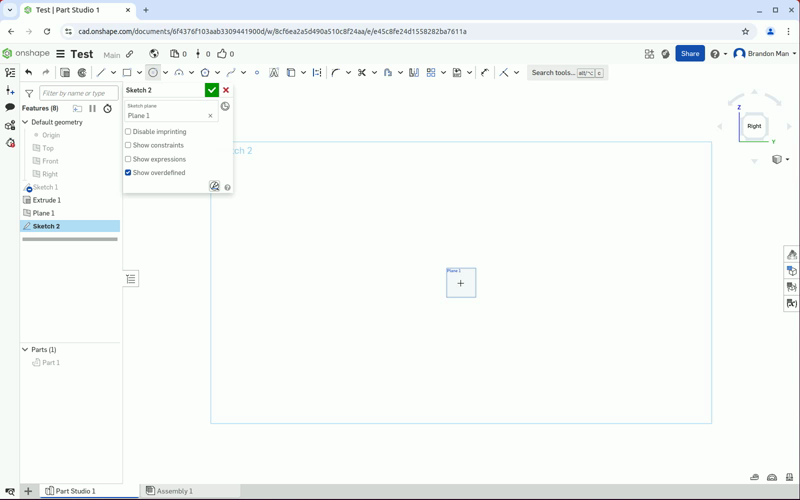
key_up(shift)
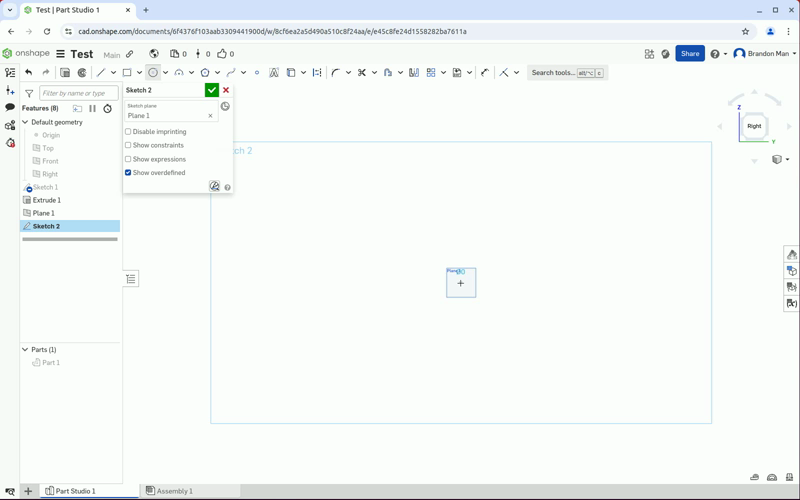
mouse_move(504, 282)
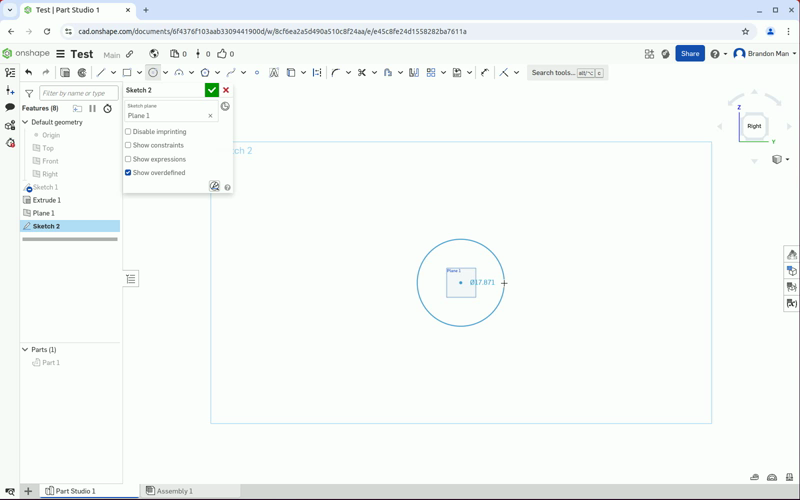
click(504, 282)
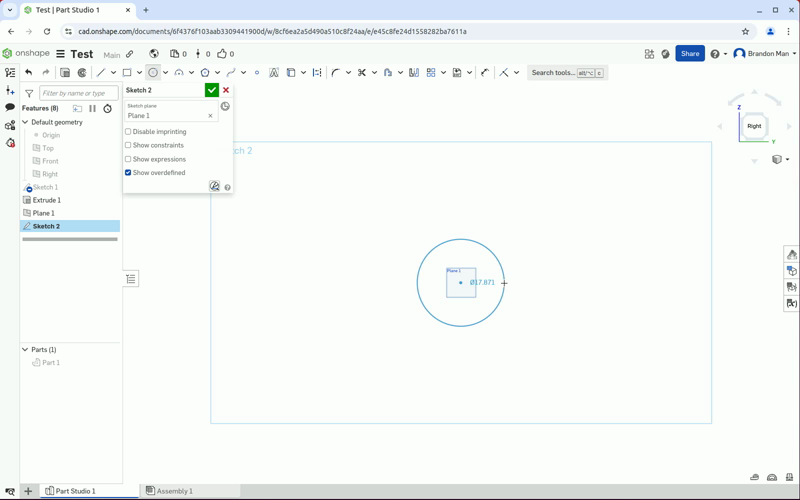
key(esc)
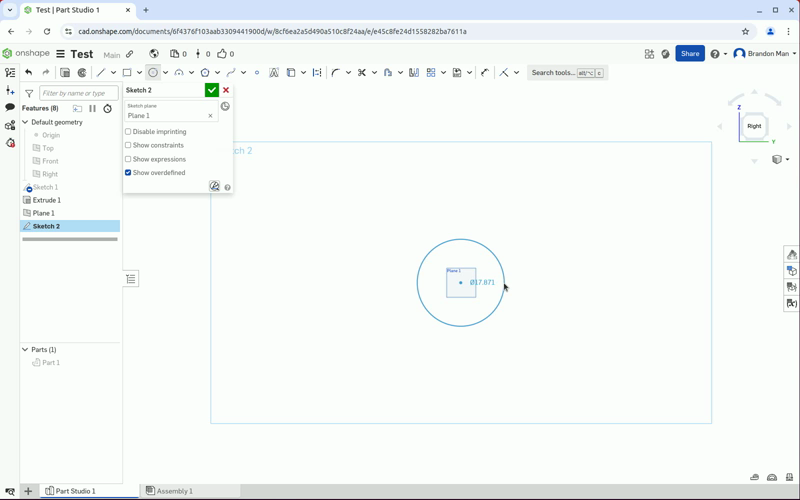
mouse_move(478, 283)
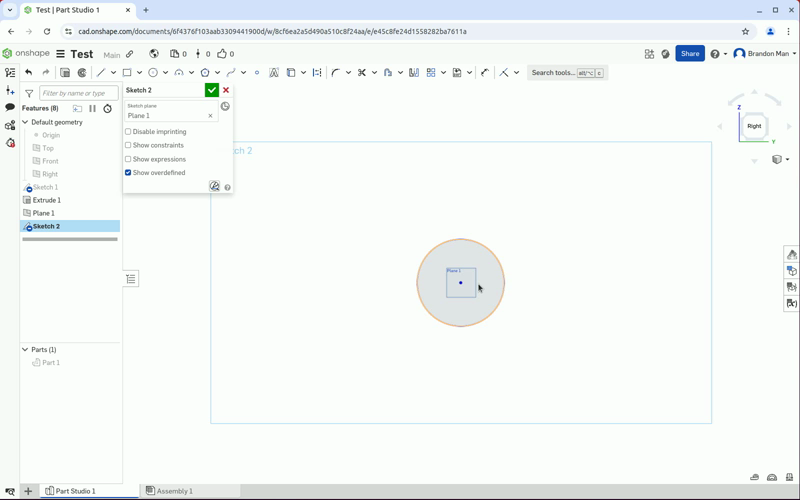
click(478, 283)
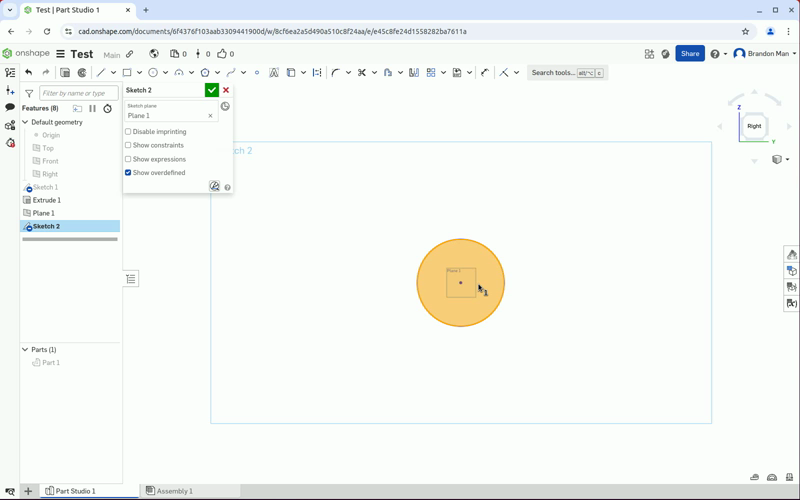
mouse_move(73, 352)
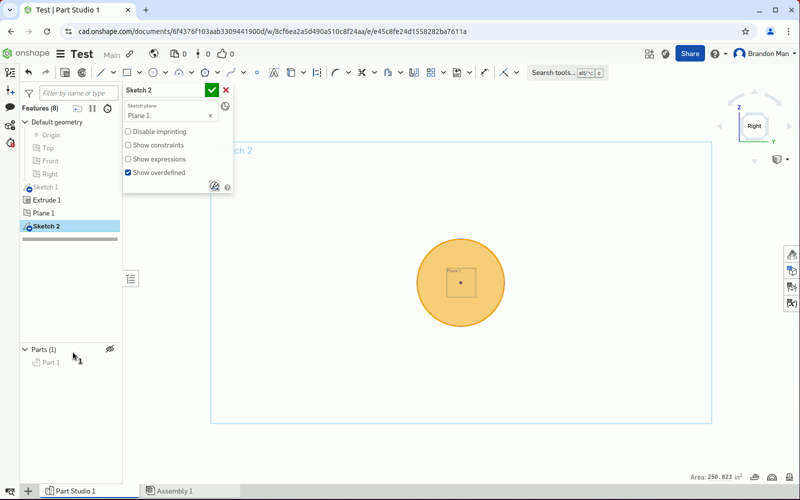
key(shift+y)
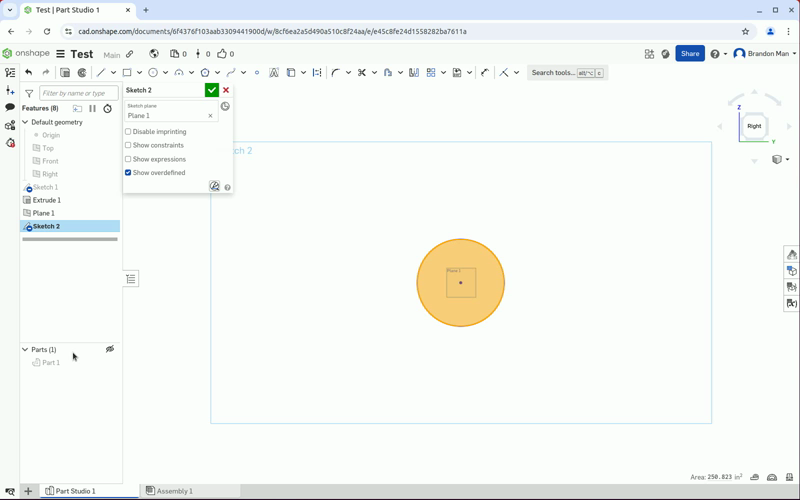
key(shift+e)
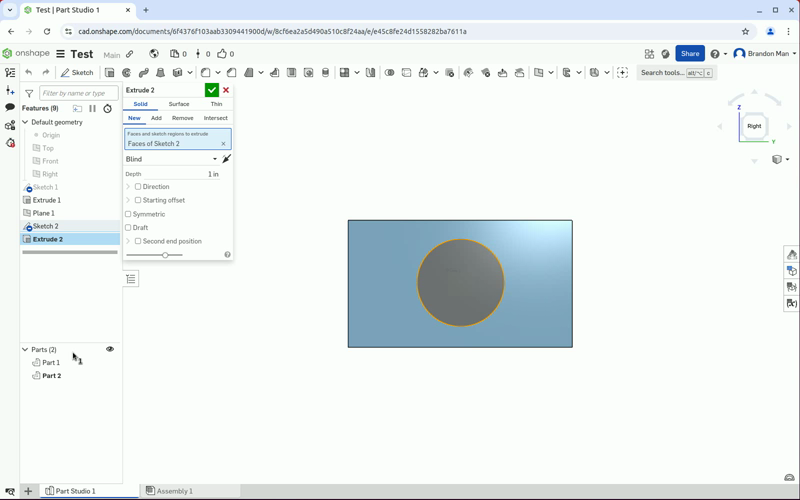
mouse_move(143, 106)
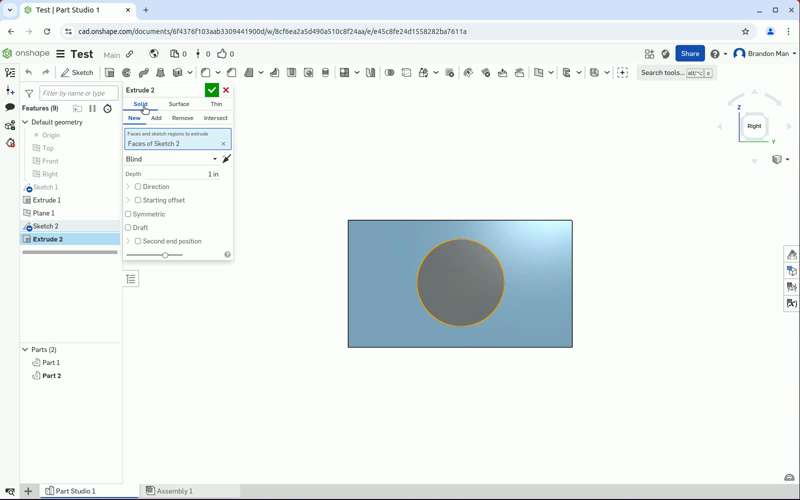
click(143, 106)
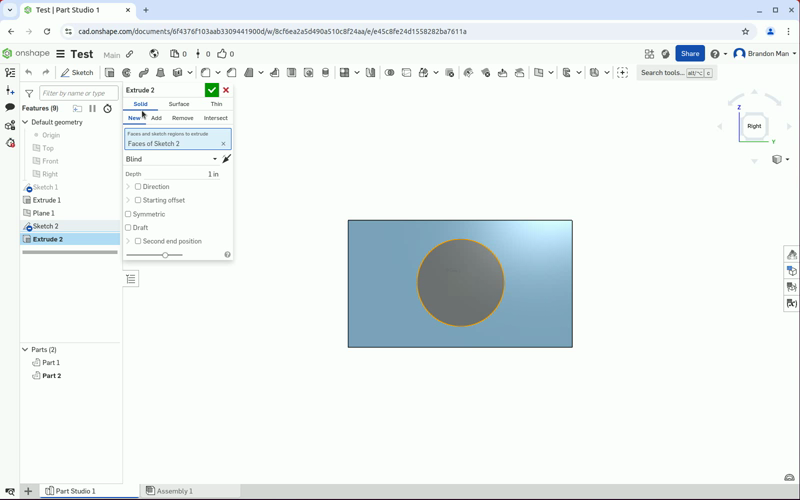
mouse_move(137, 120)
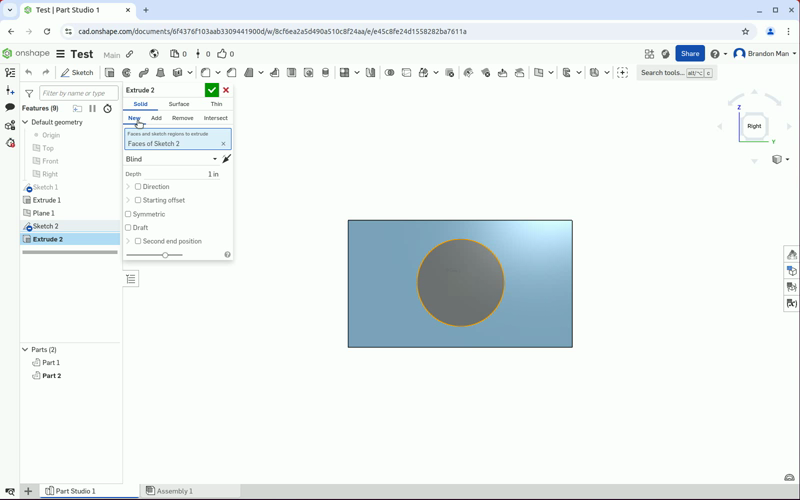
click(137, 120)
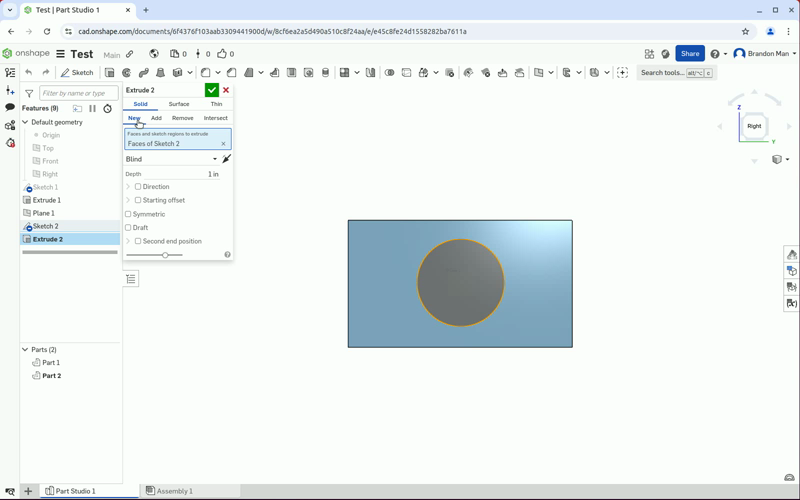
key(tab, 4)
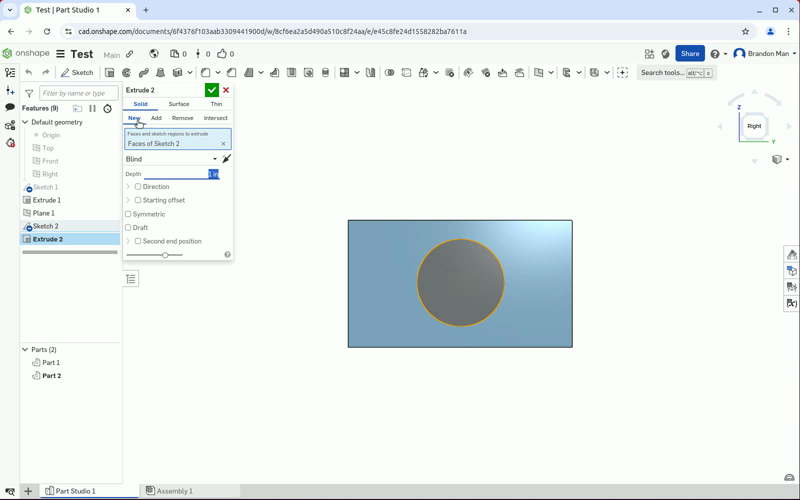
text(11.073)
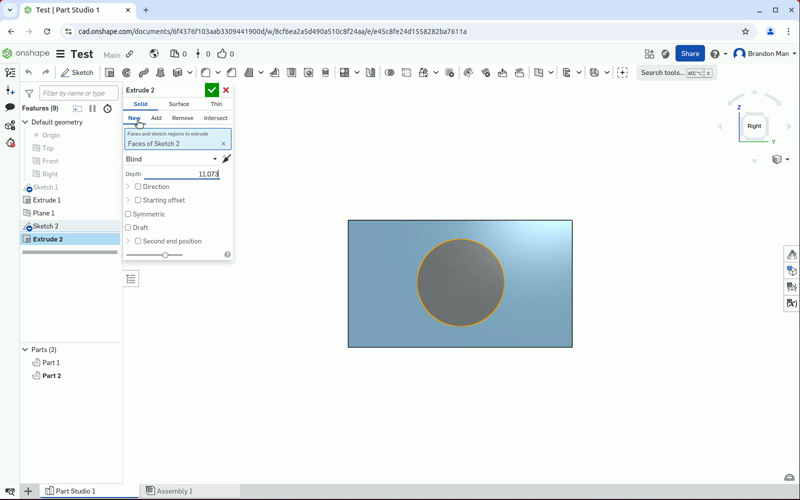
key(enter)
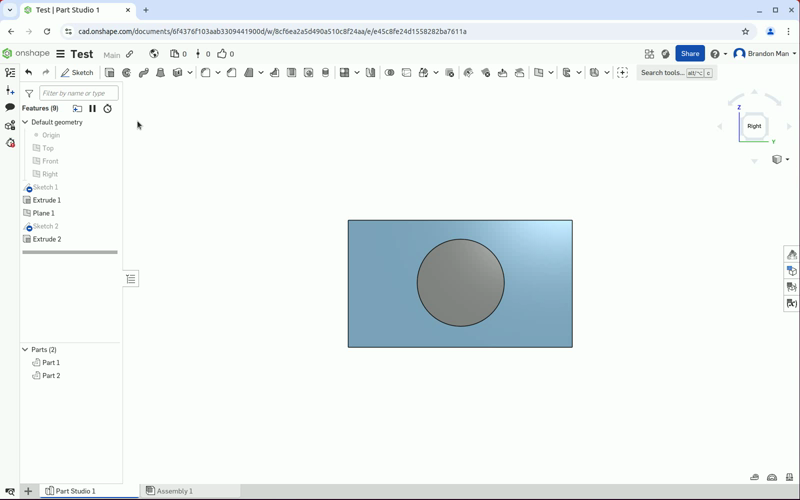
key(shift+h)
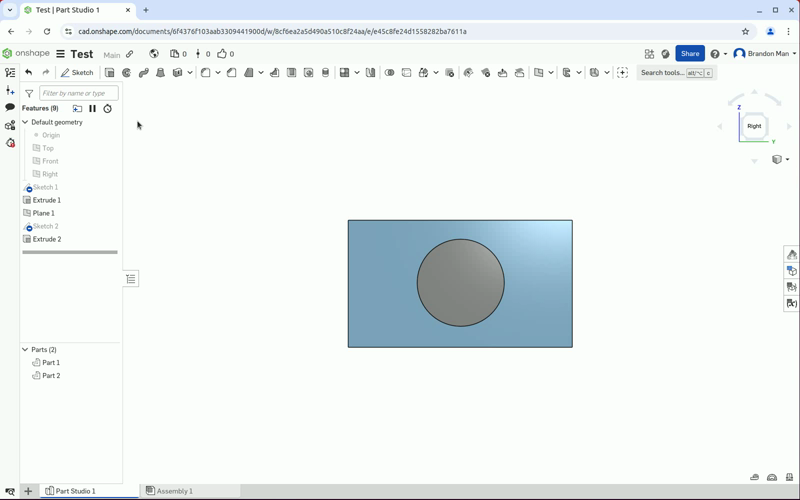
key(shift+h)
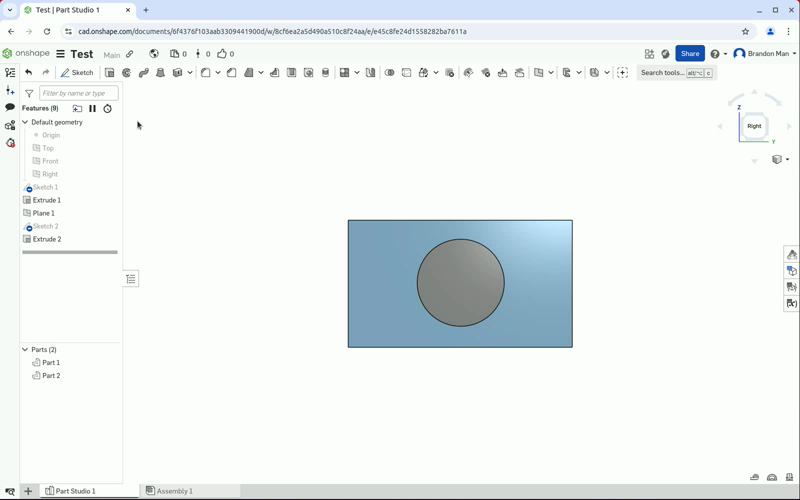
mouse_move(73, 189)
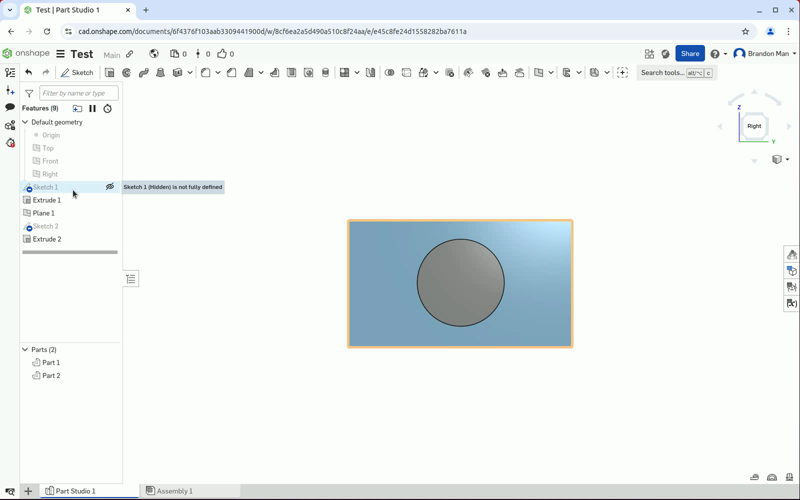
click(73, 189)
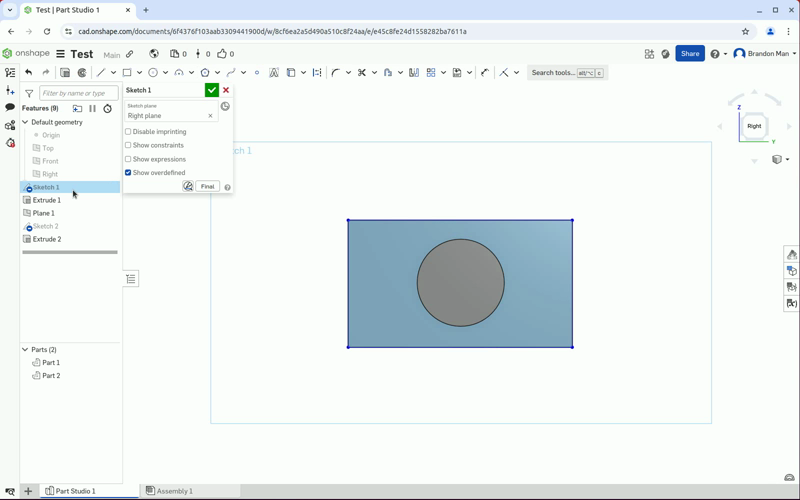
mouse_move(229, 92)
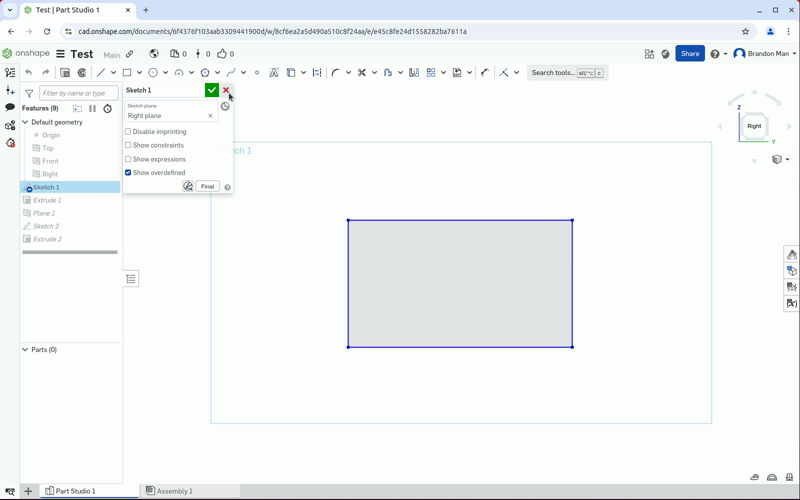
click(229, 92)
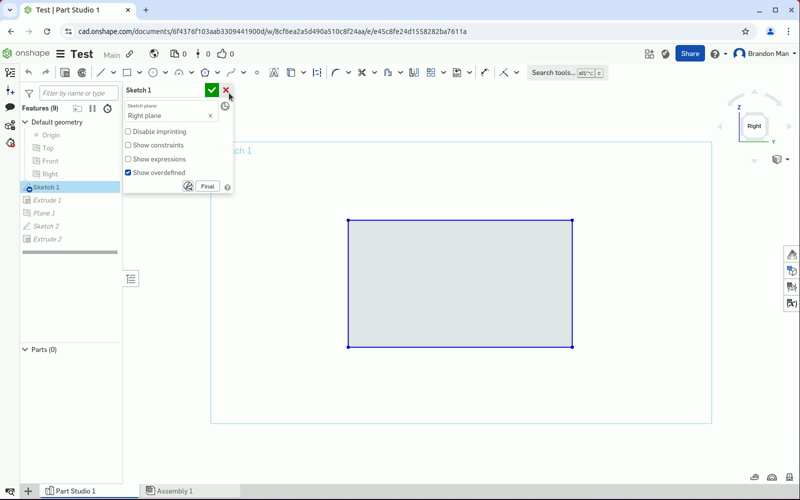
key(shift+s)
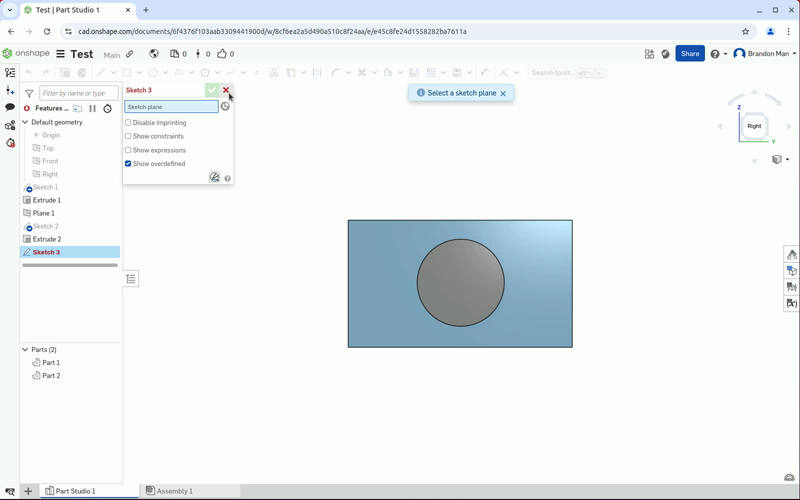
mouse_move(73, 176)
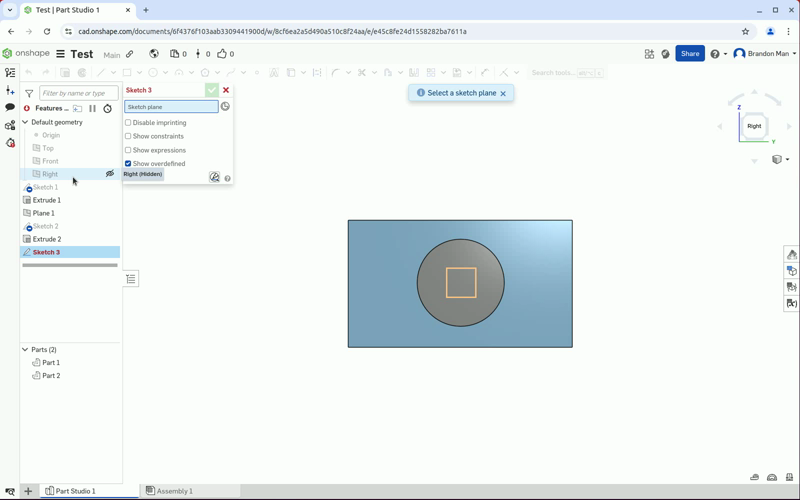
click(73, 176)
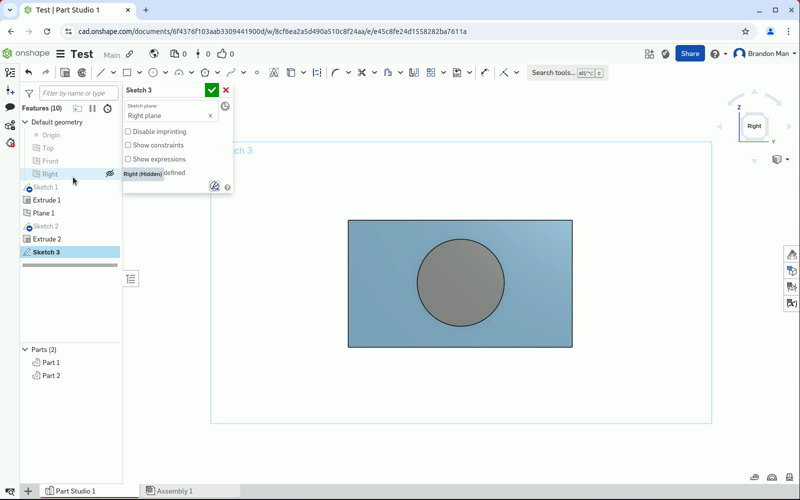
mouse_move(73, 352)
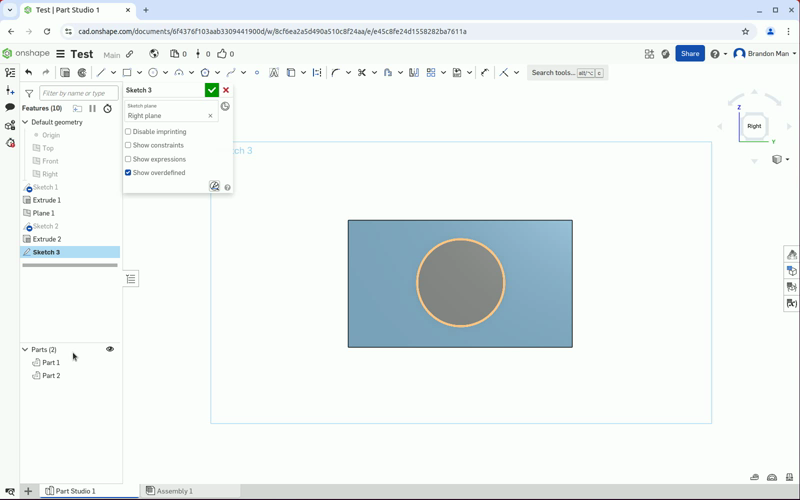
key(y)
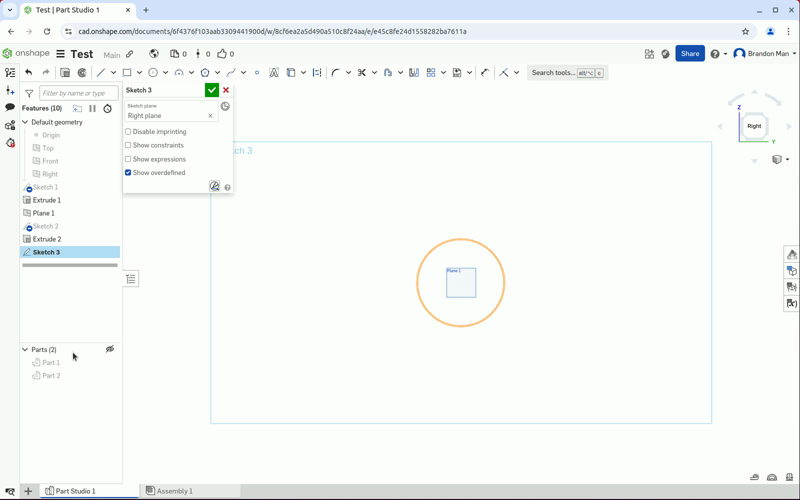
key(c)
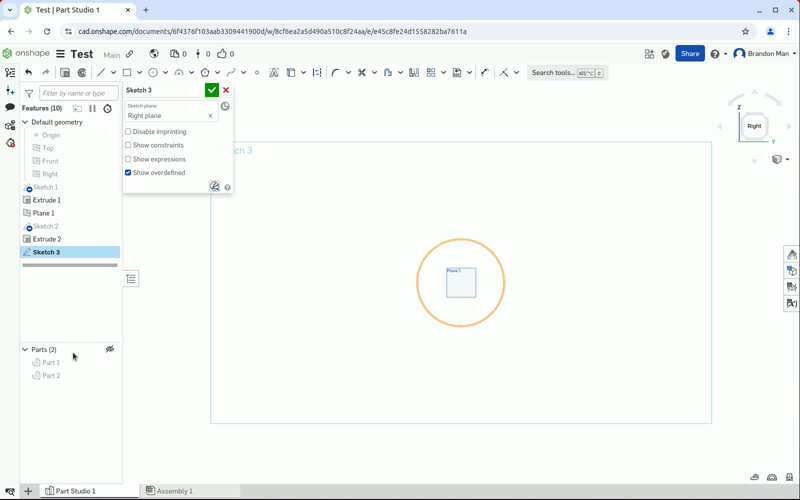
key_down(shift)
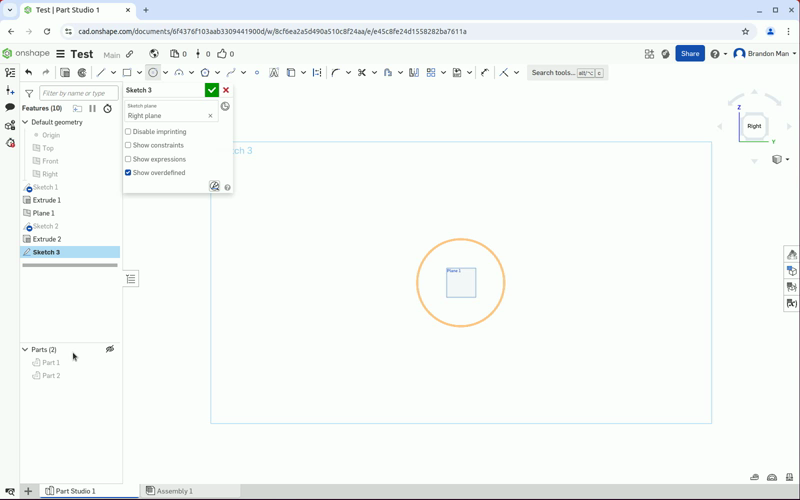
mouse_move(460, 282)
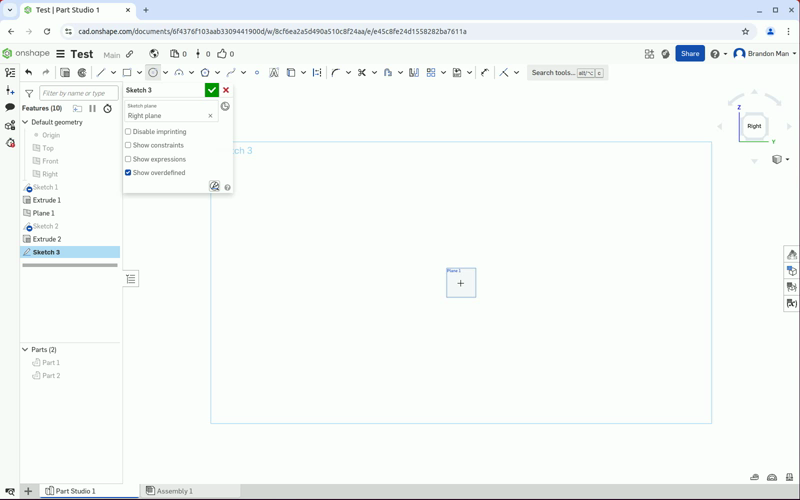
click(460, 282)
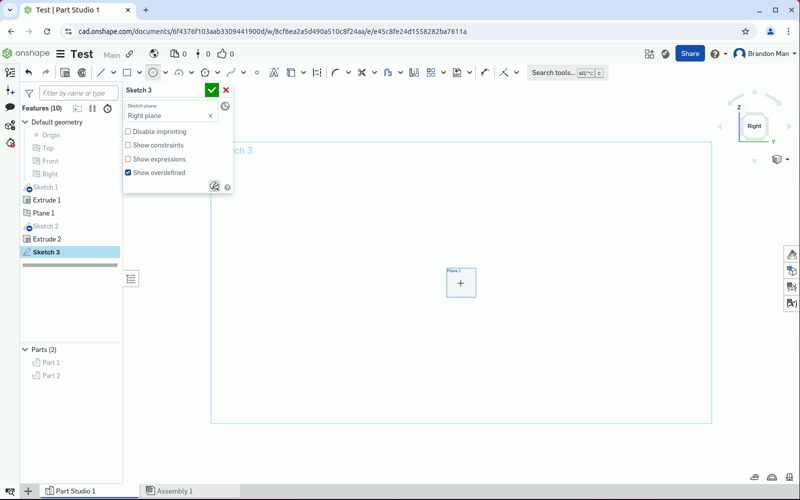
key_up(shift)
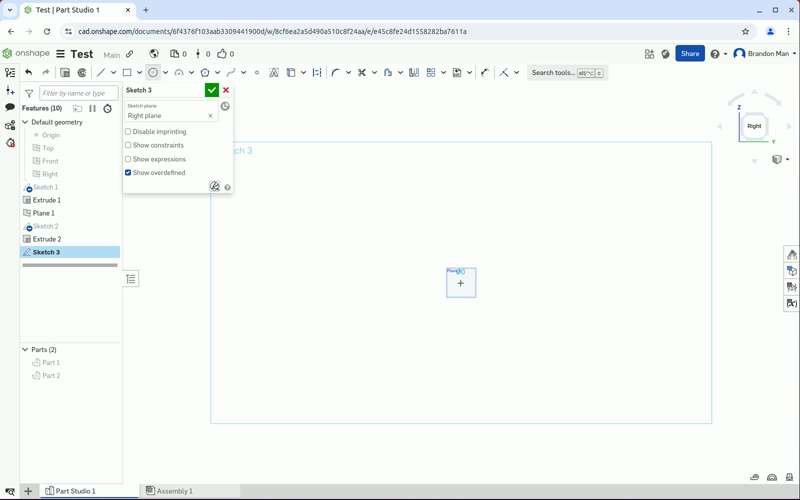
mouse_move(504, 282)
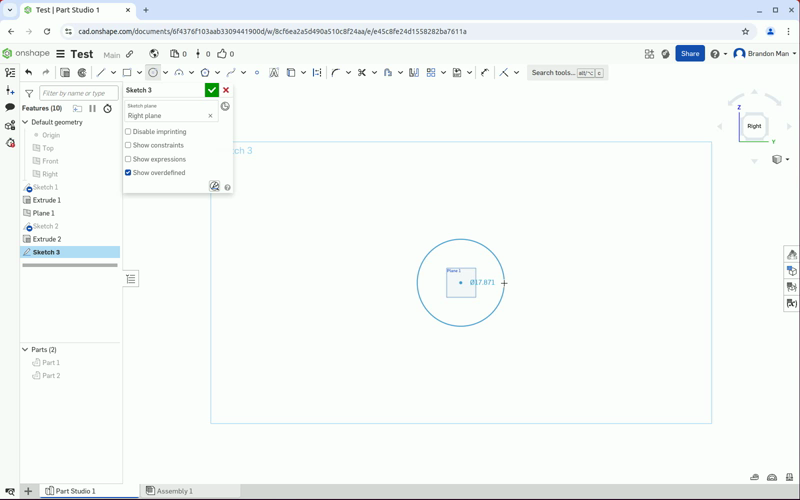
click(504, 282)
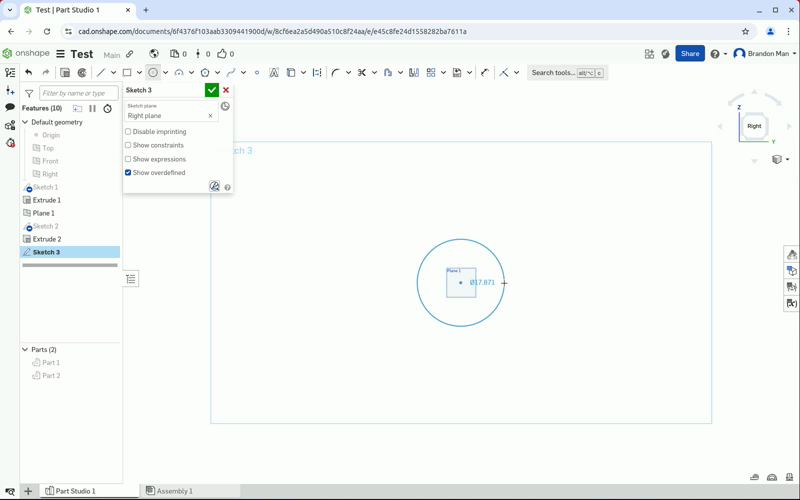
key(esc)
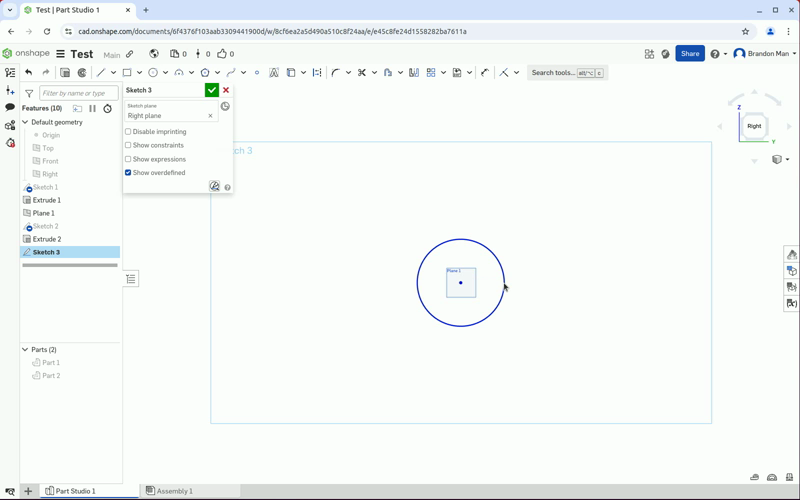
mouse_move(484, 254)
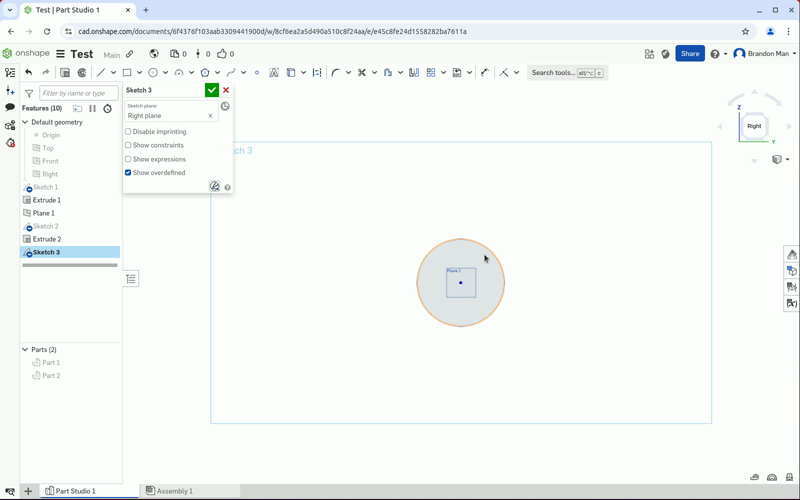
click(484, 254)
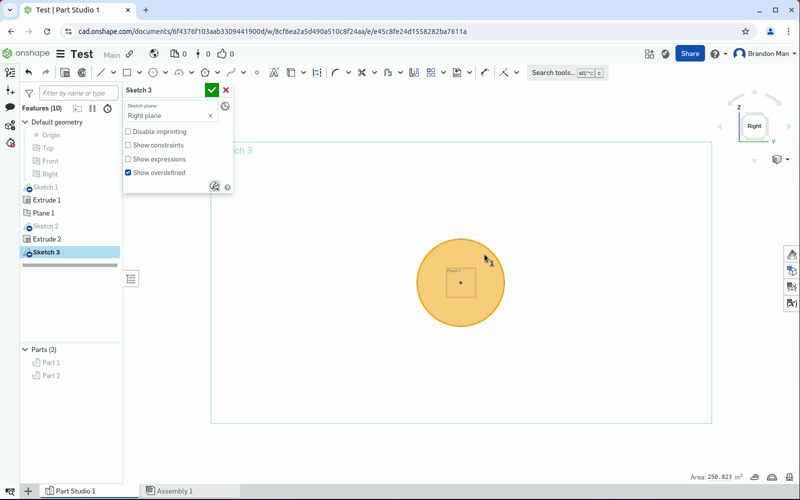
mouse_move(73, 352)
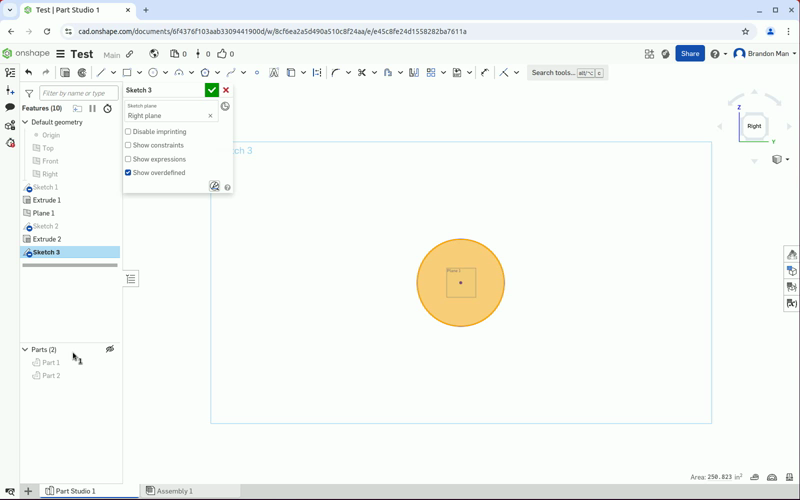
key(shift+y)
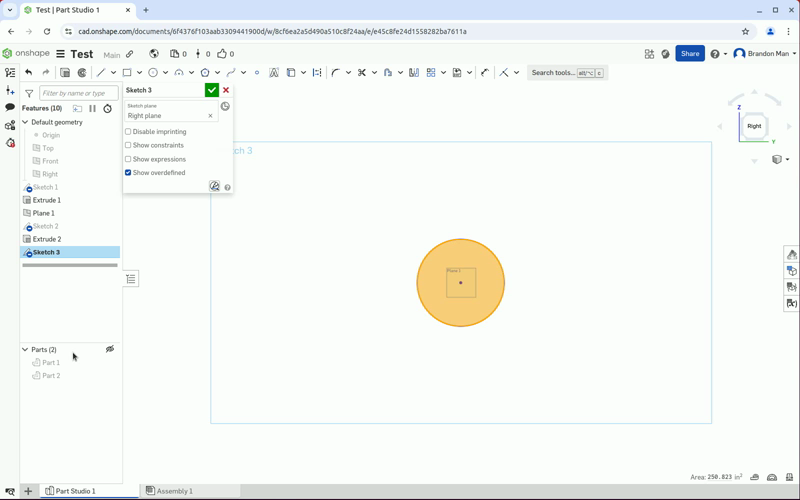
key(shift+e)
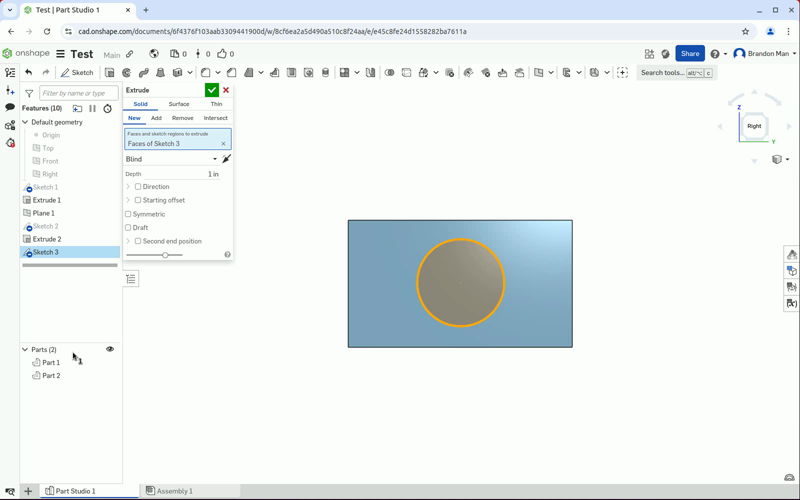
mouse_move(143, 106)
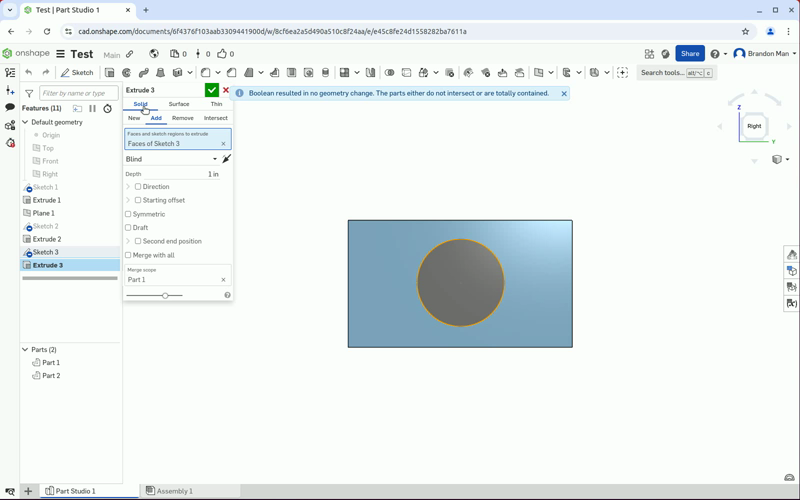
click(143, 106)
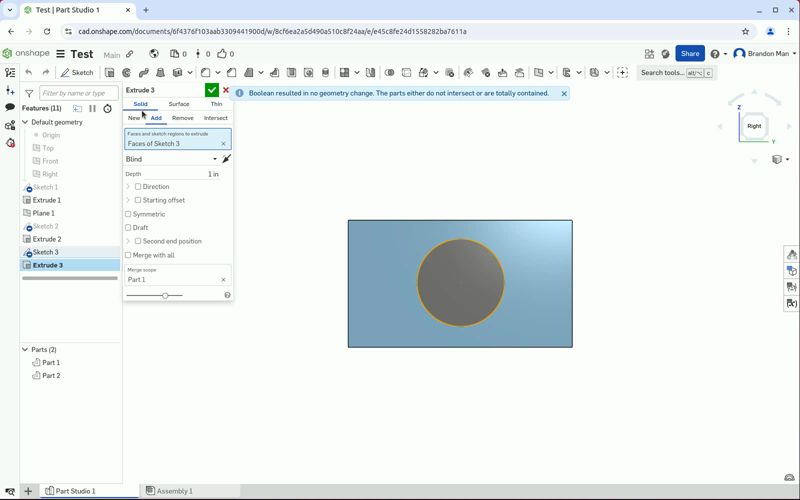
mouse_move(137, 120)
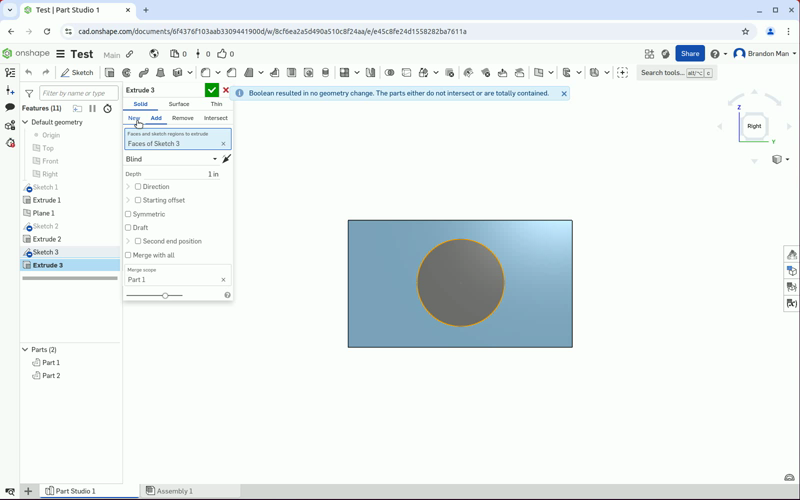
click(137, 120)
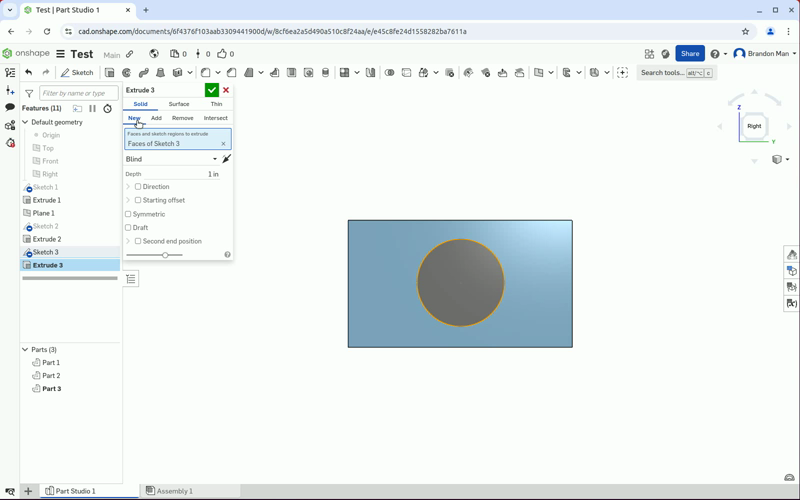
key(tab, 4)
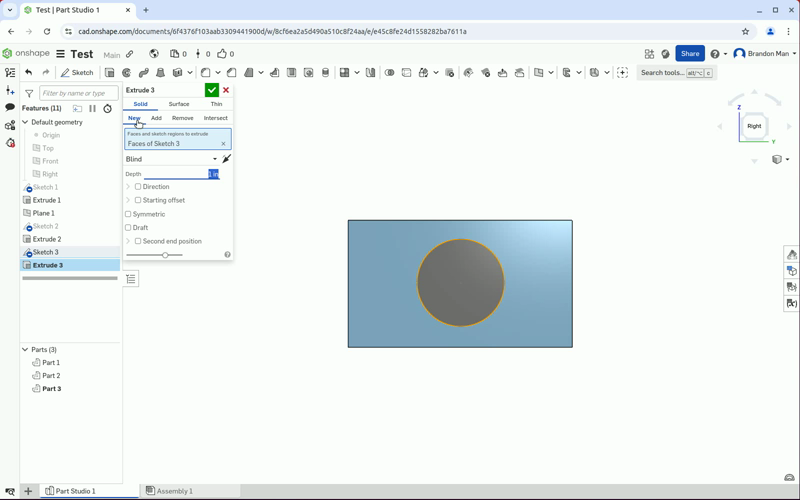
text(11.073)
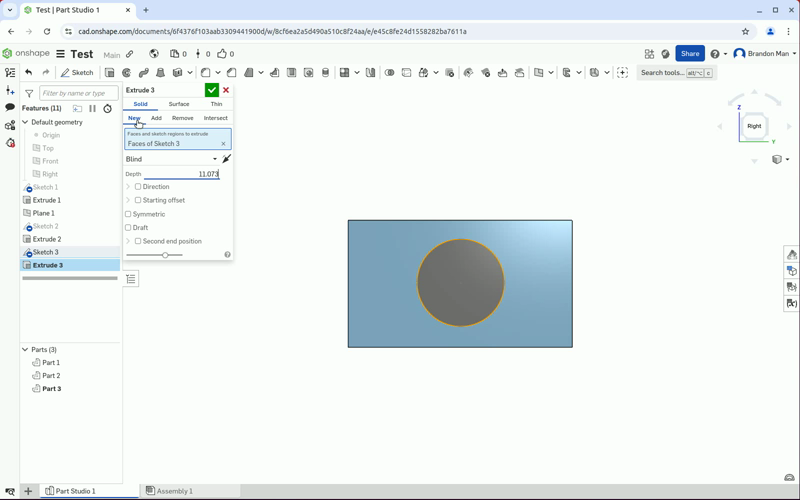
key(enter)
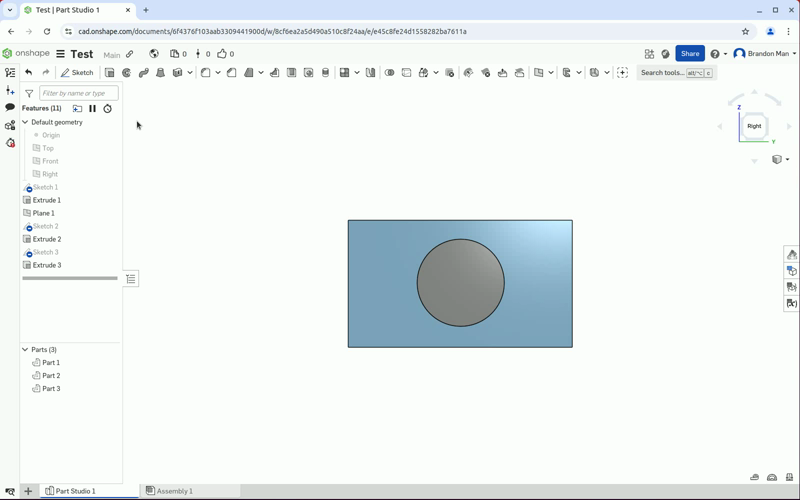
key(shift+h)
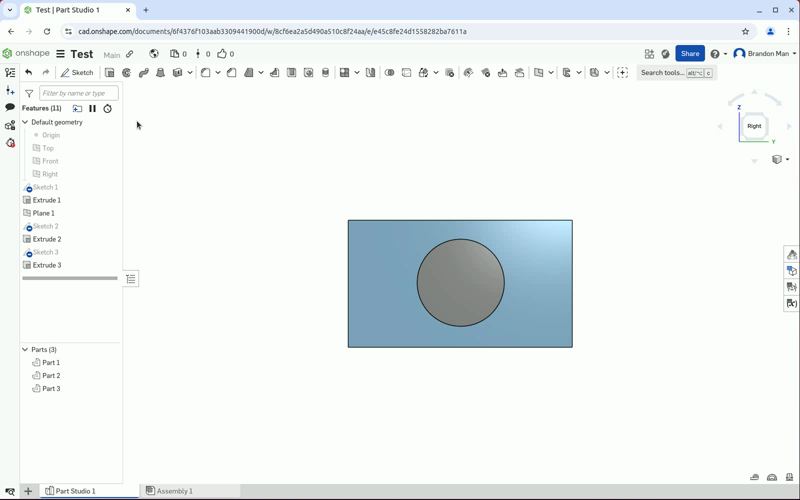
key(shift+h)
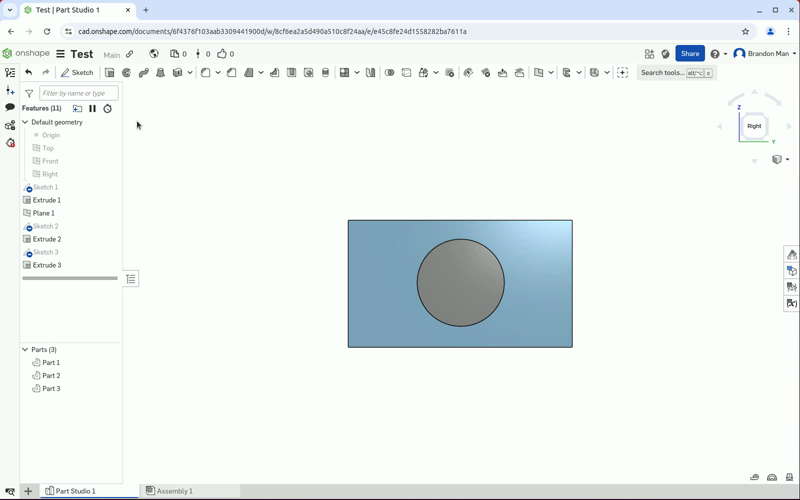
mouse_move(73, 189)
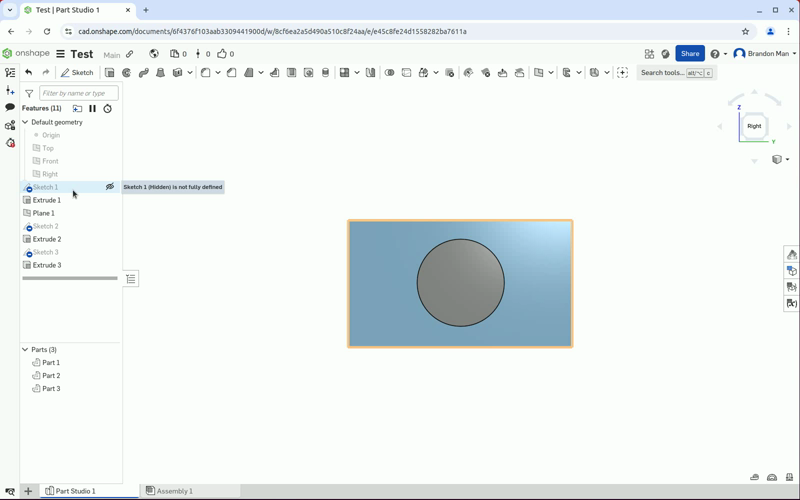
click(73, 189)
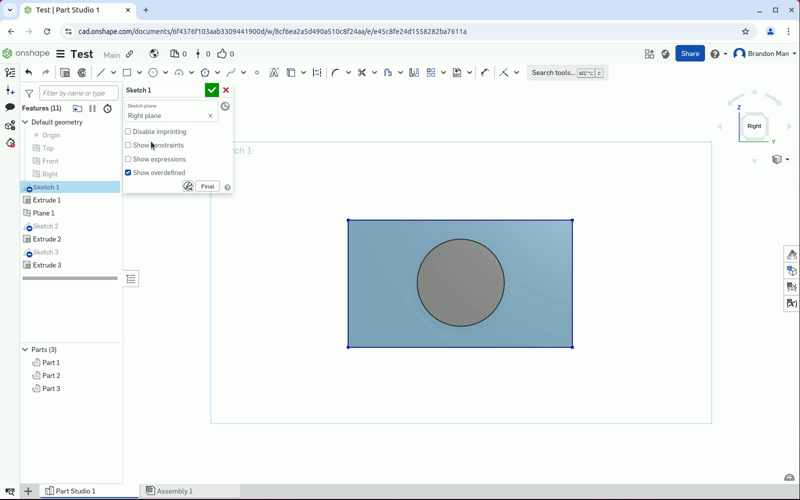
mouse_move(229, 92)
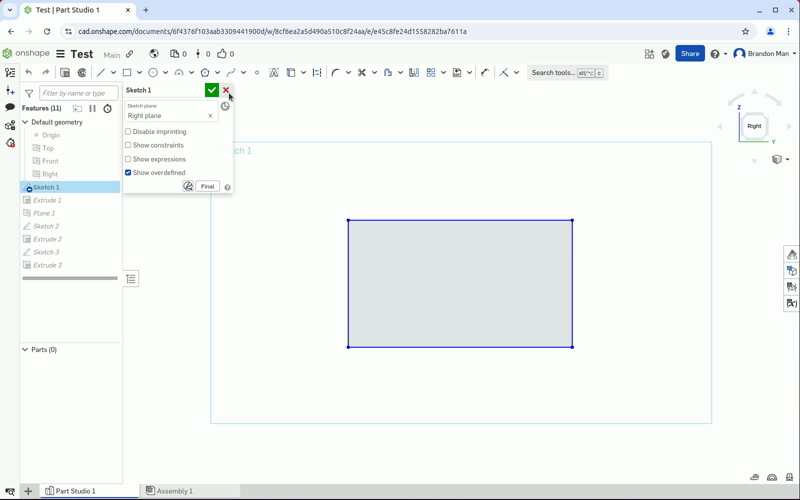
click(229, 92)
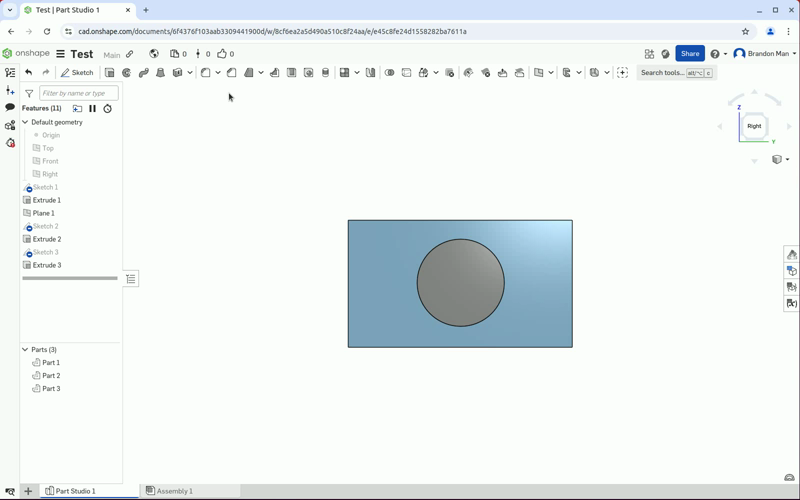
mouse_move(541, 75)
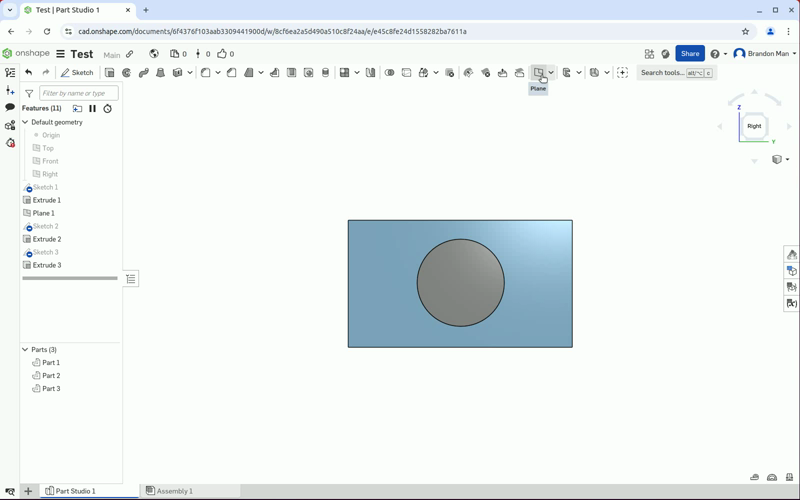
click(541, 75)
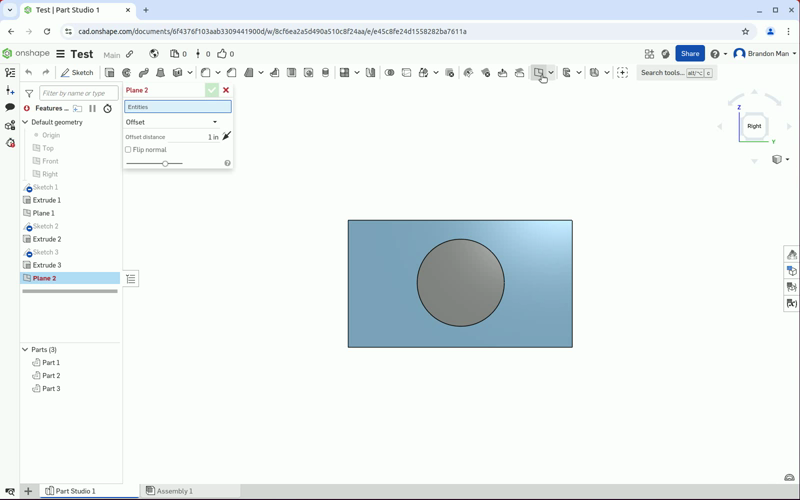
mouse_move(73, 176)
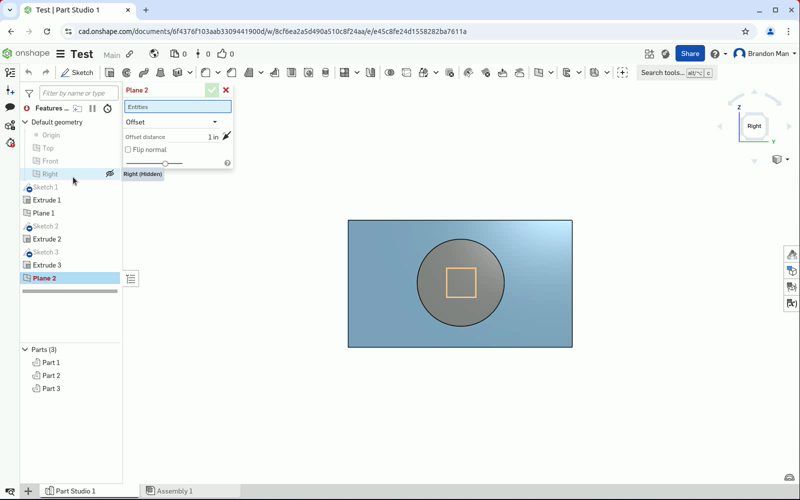
click(73, 176)
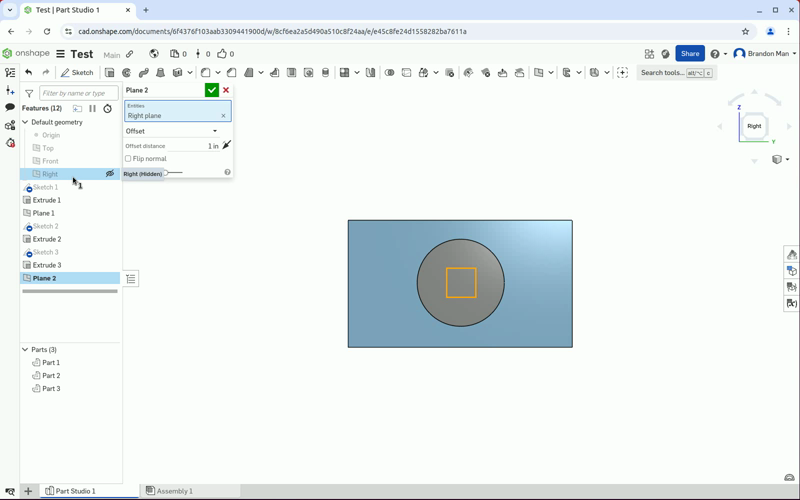
key(tab, 2)
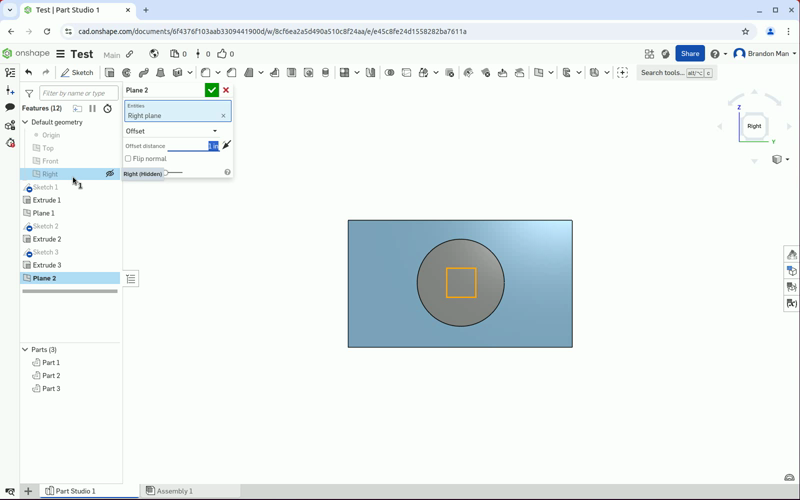
text(11.061)
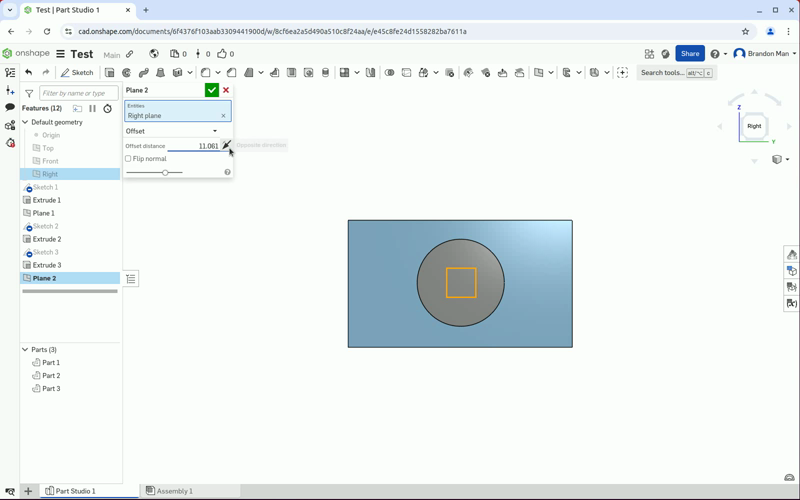
mouse_move(229, 147)
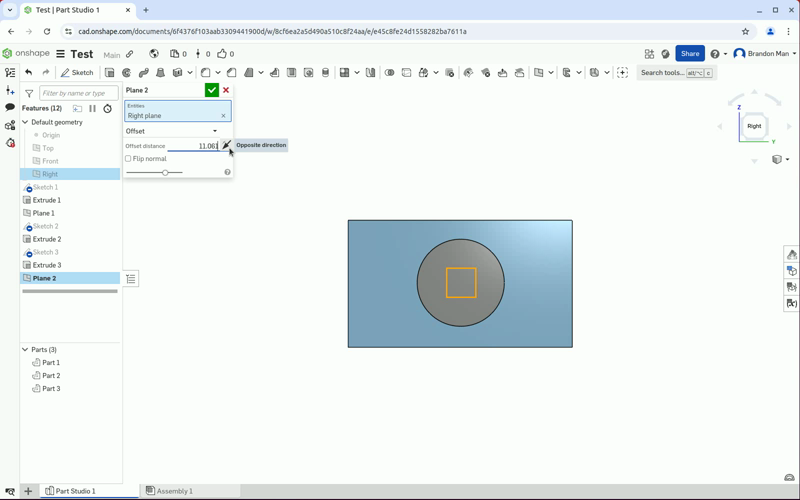
click(229, 147)
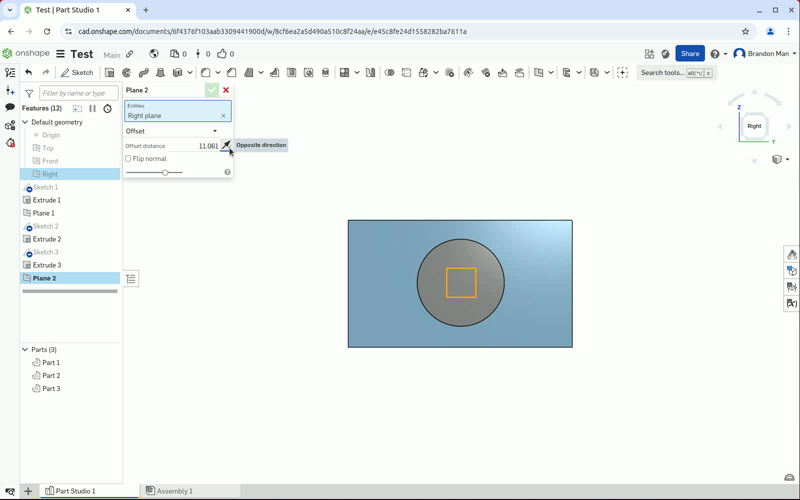
key(enter, 2)
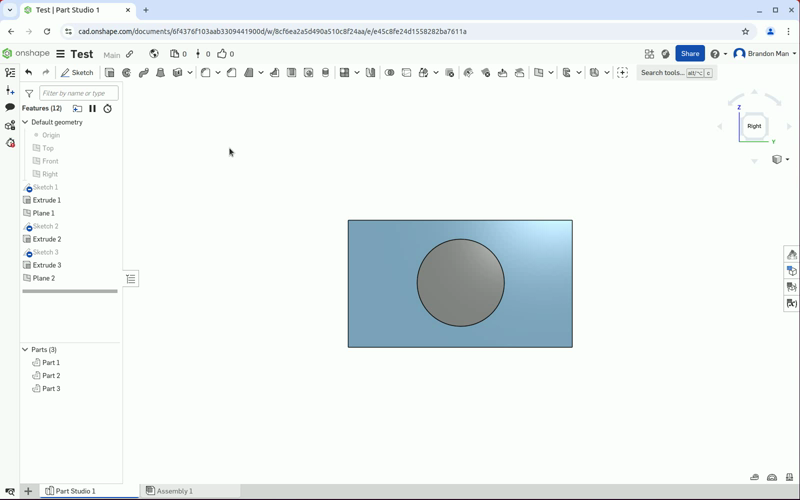
key(shift+s)
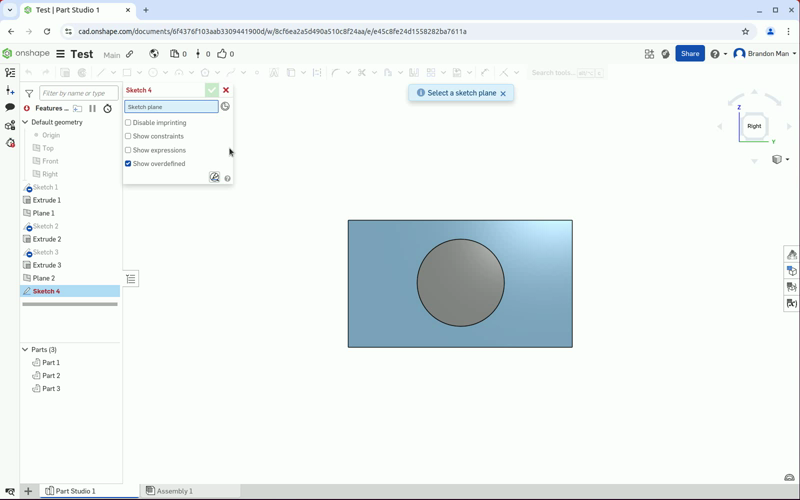
mouse_move(73, 280)
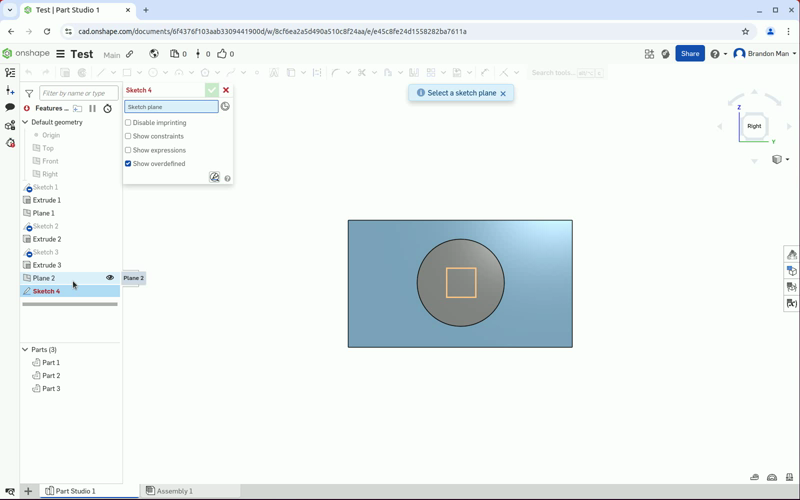
click(73, 280)
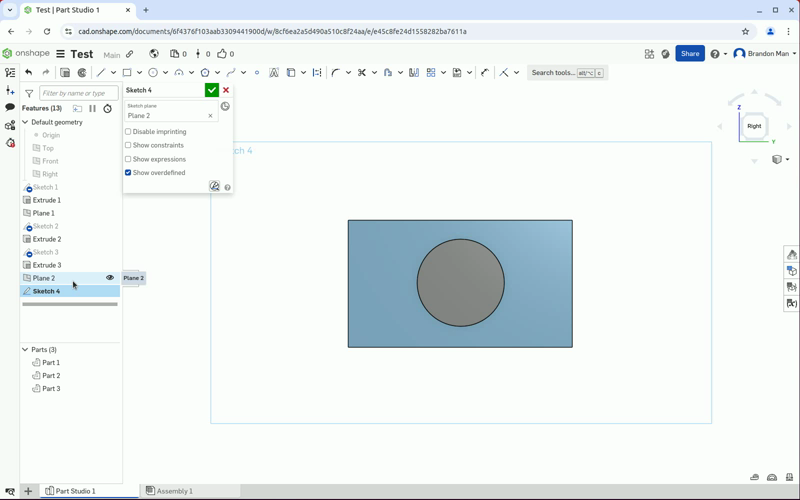
mouse_move(73, 352)
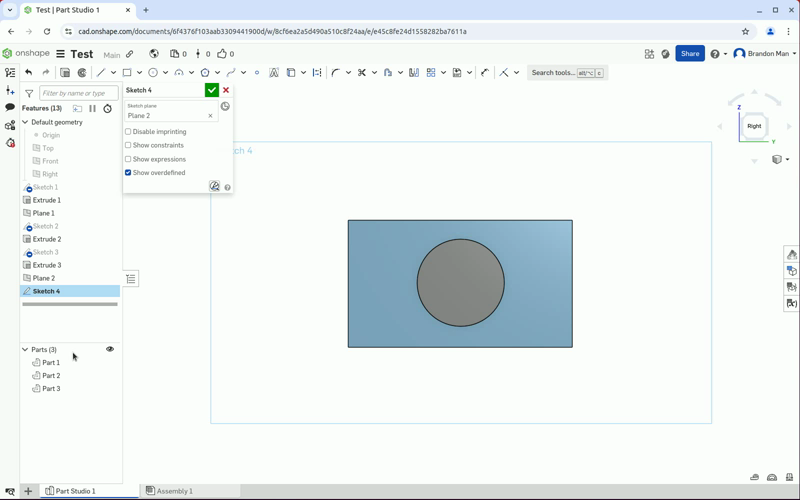
key(y)
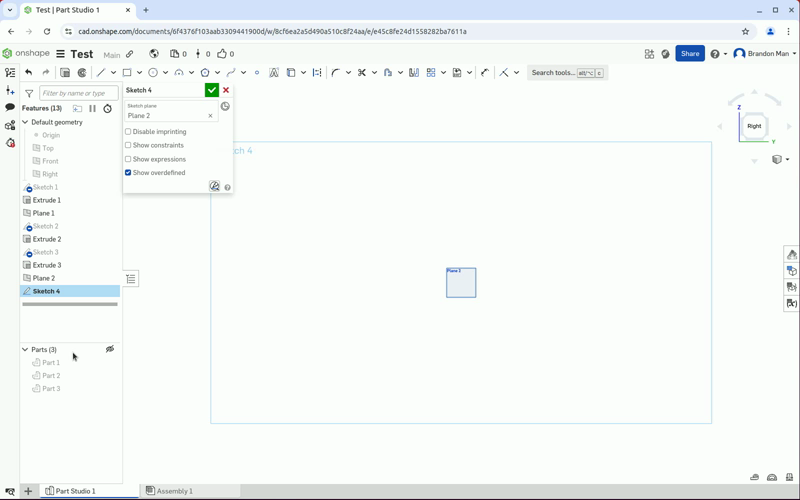
key(c)
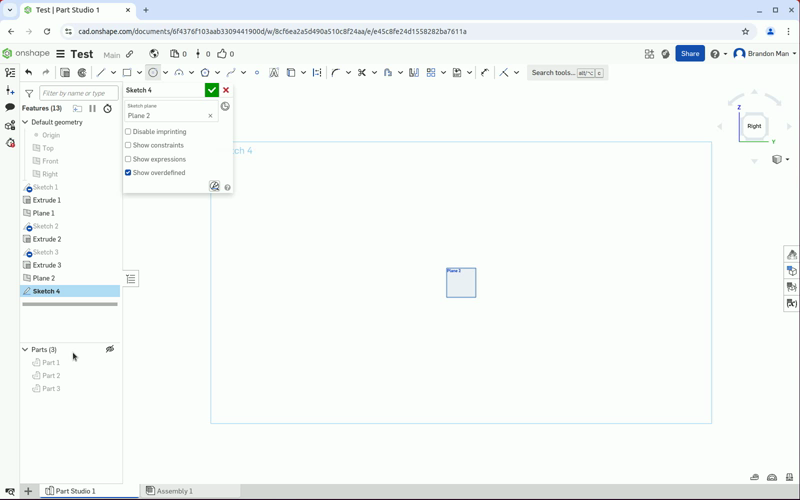
key_down(shift)
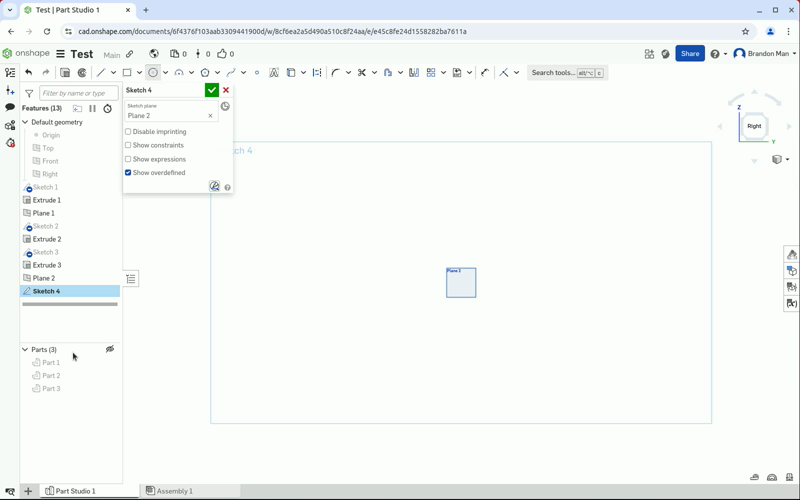
mouse_move(461, 282)
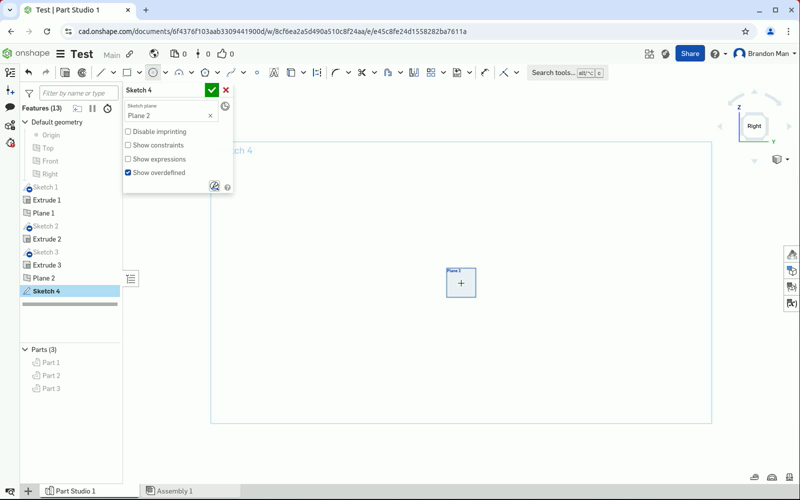
click(461, 282)
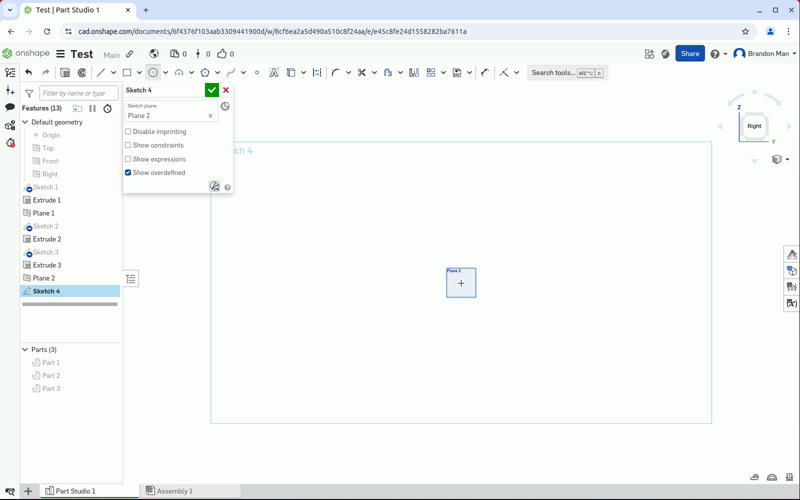
key_up(shift)
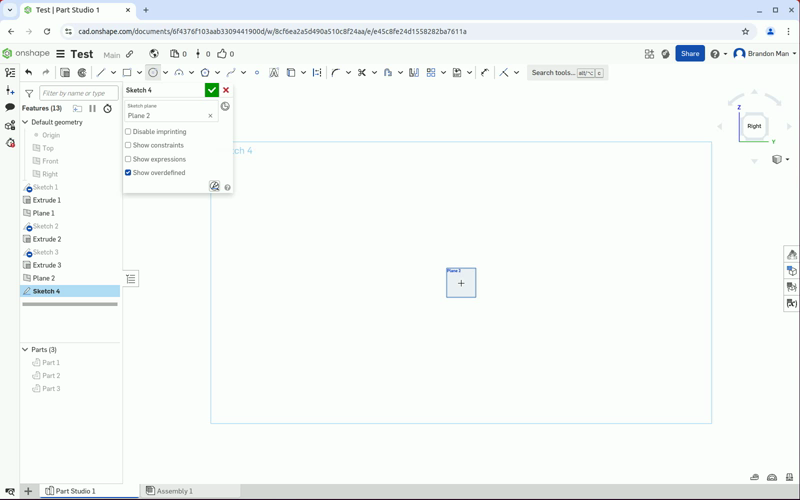
mouse_move(472, 282)
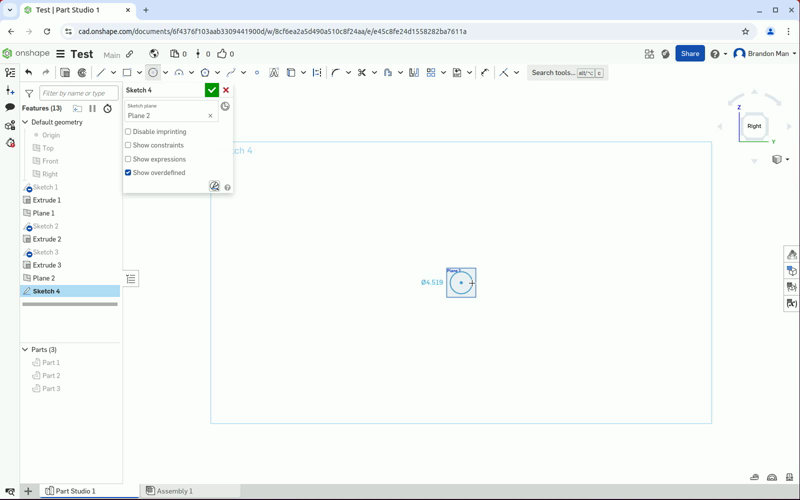
click(472, 282)
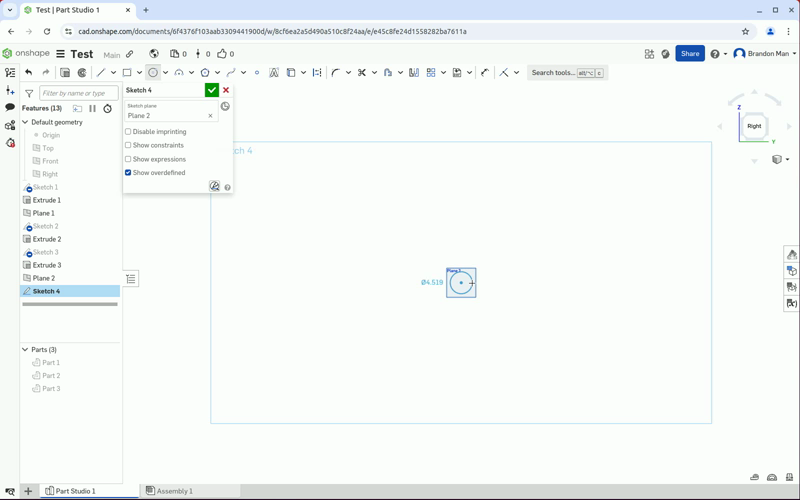
key(esc)
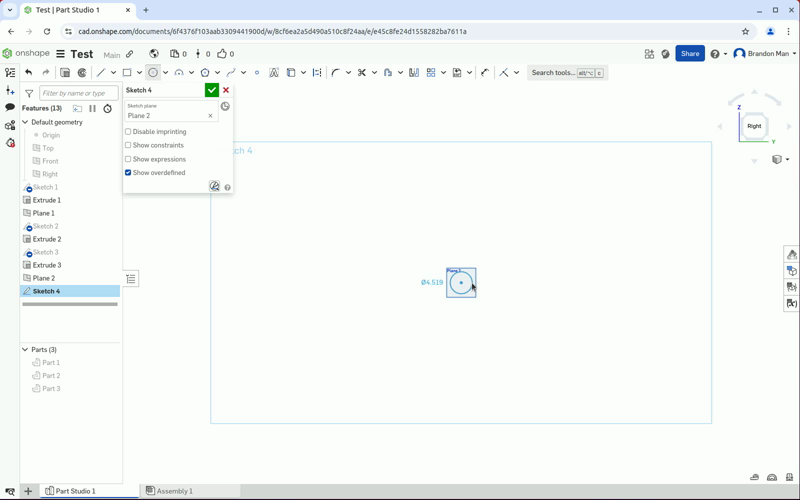
mouse_move(460, 280)
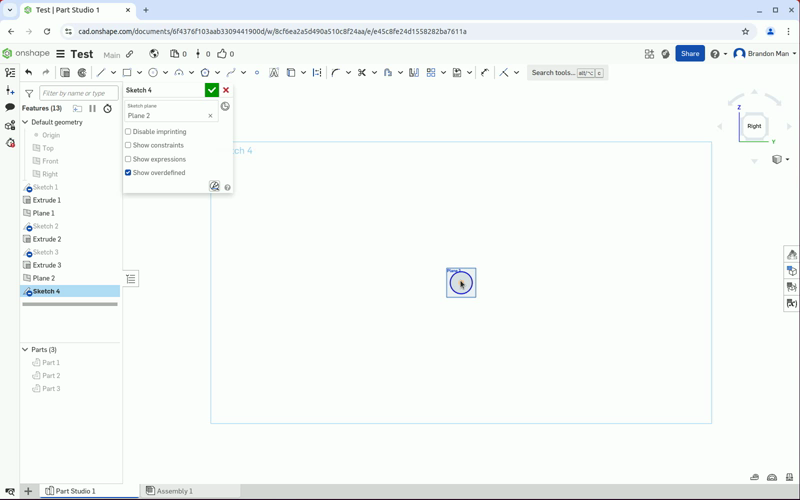
scroll(6)
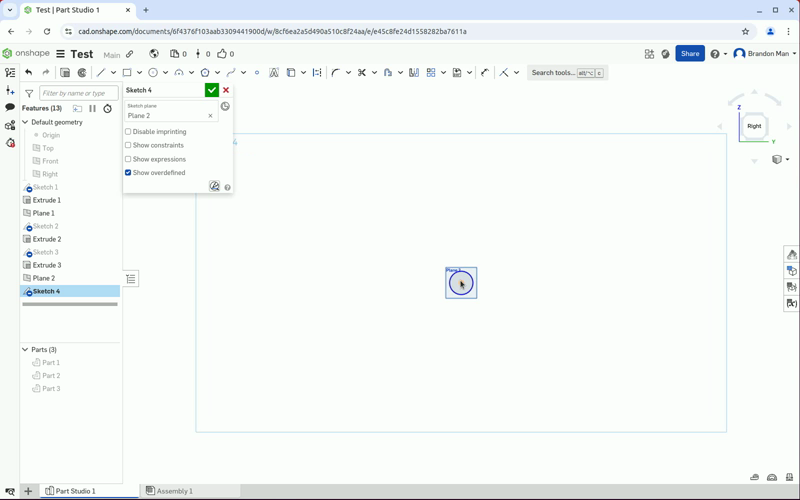
scroll(6)
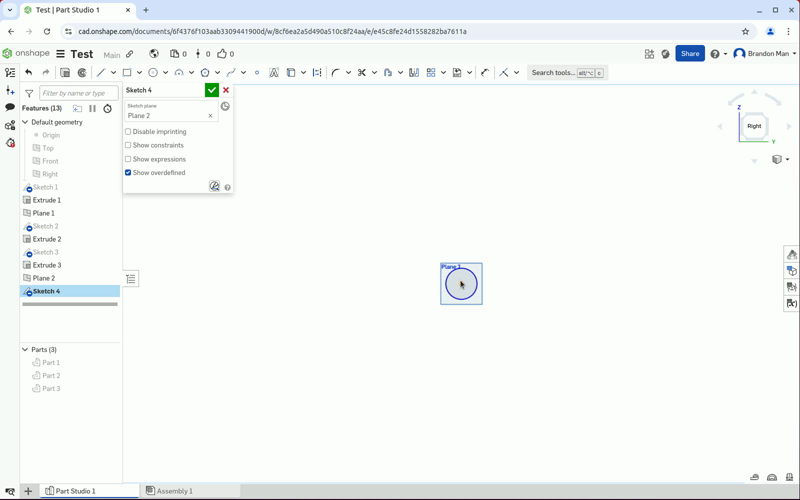
scroll(6)
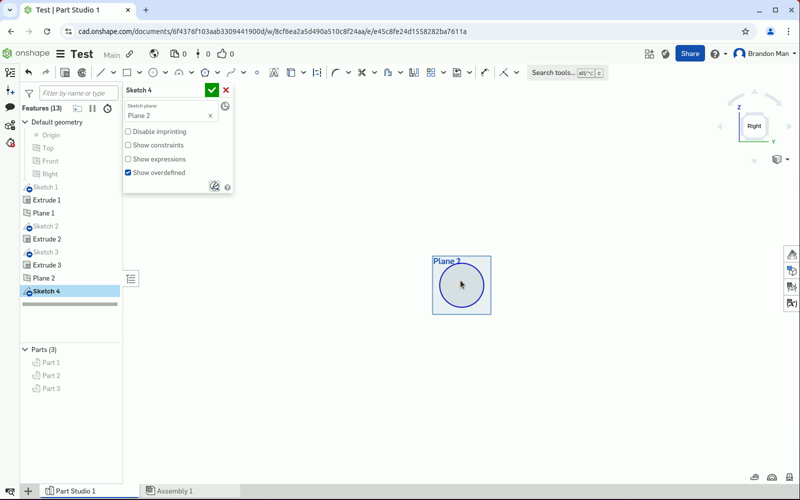
scroll(6)
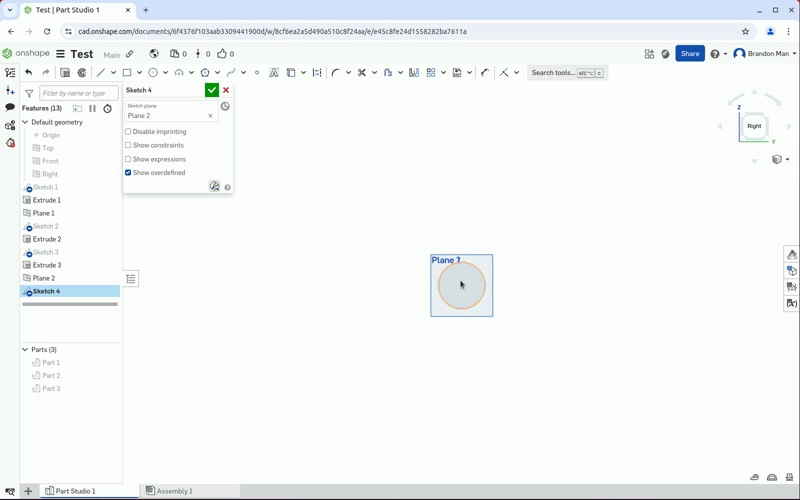
scroll(6)
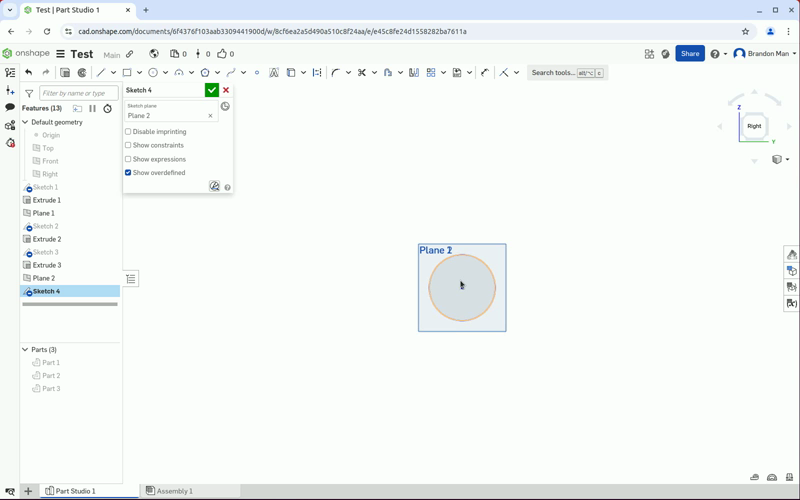
scroll(6)
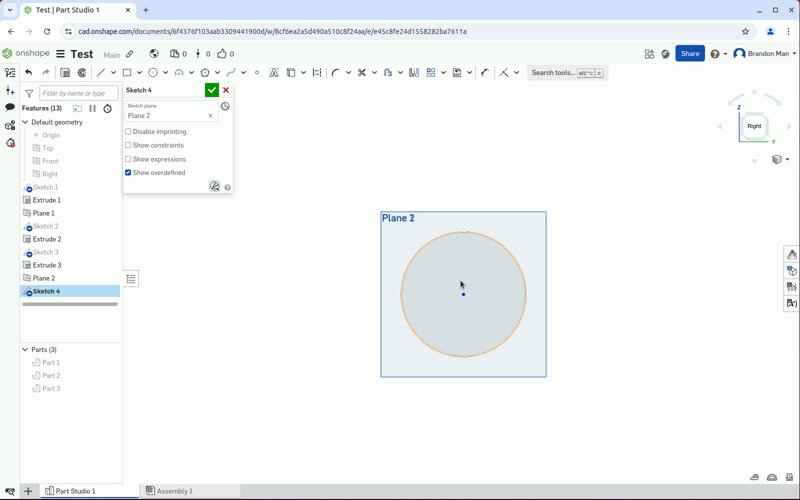
scroll(6)
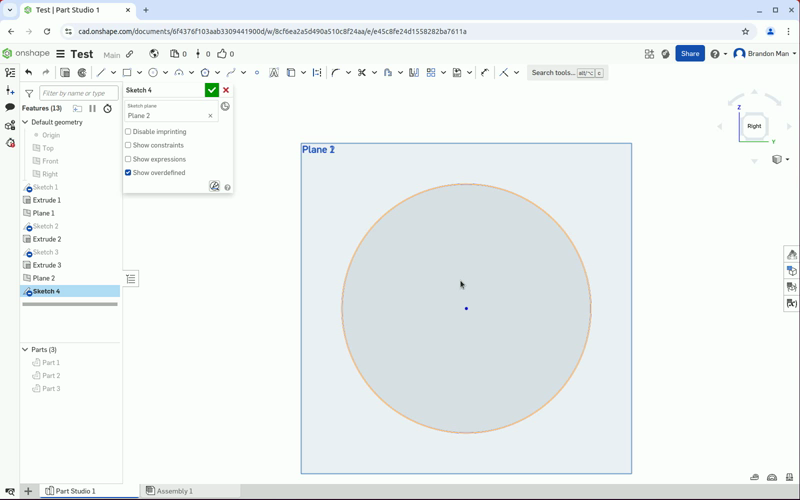
click(460, 280)
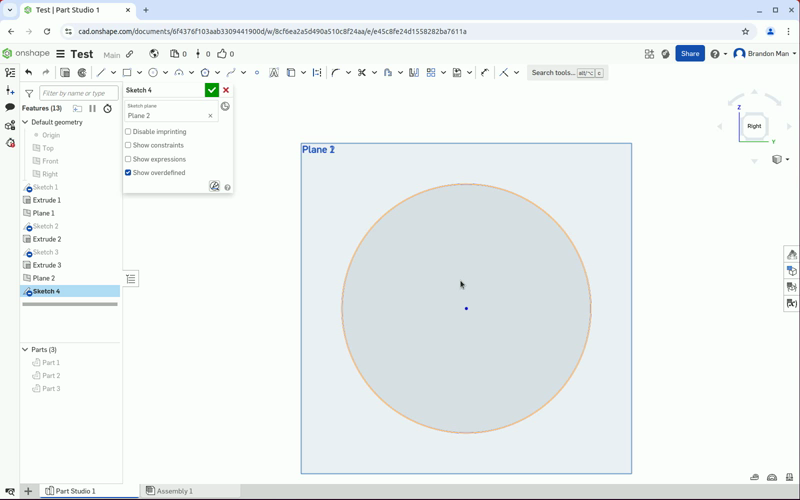
scroll(-6)
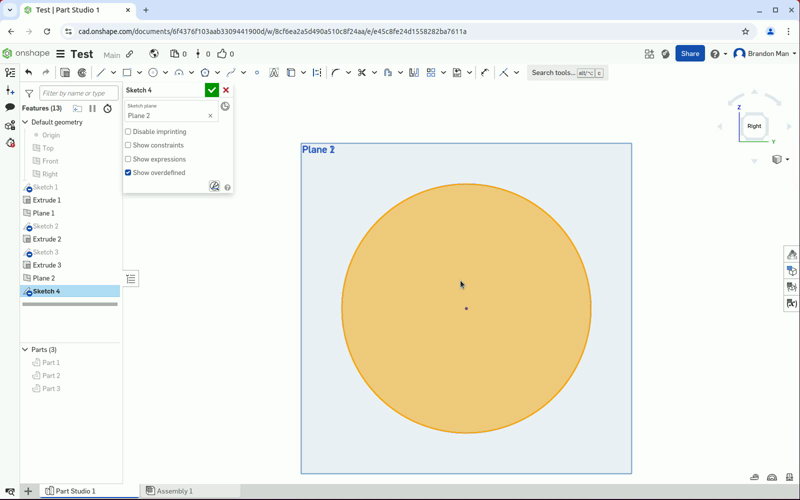
scroll(-6)
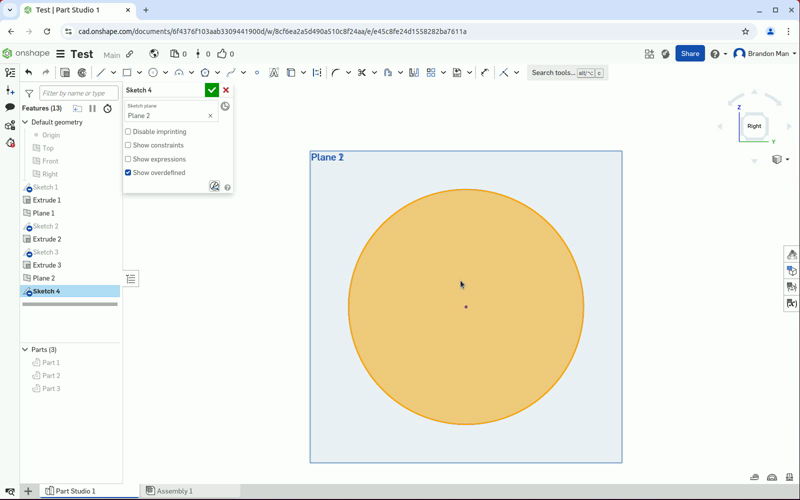
scroll(-6)
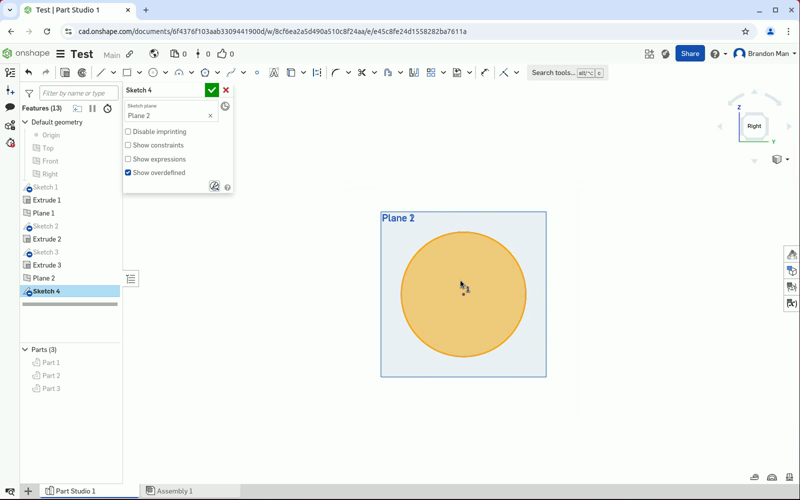
scroll(-6)
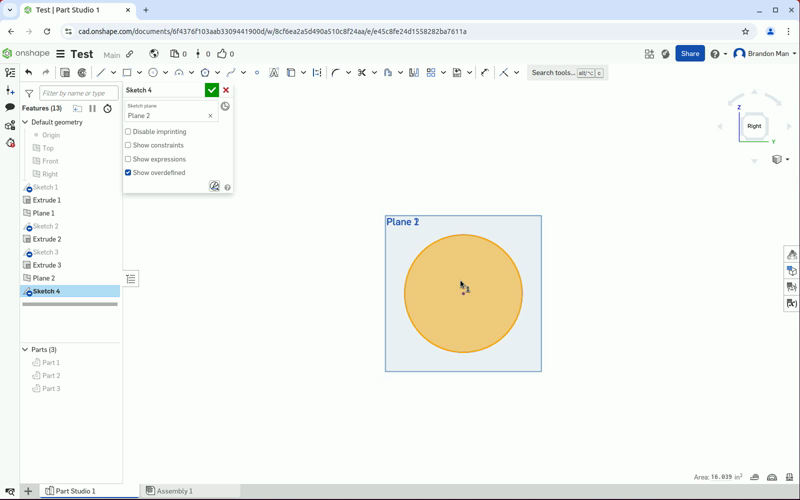
scroll(-6)
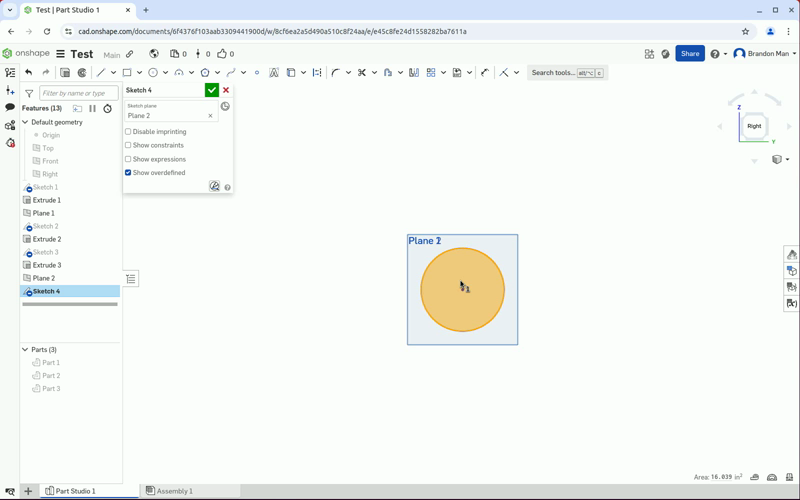
scroll(-6)
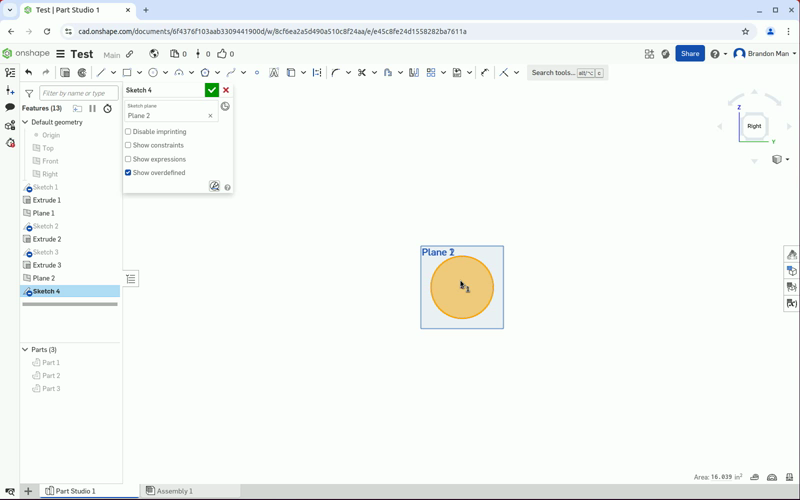
scroll(-6)
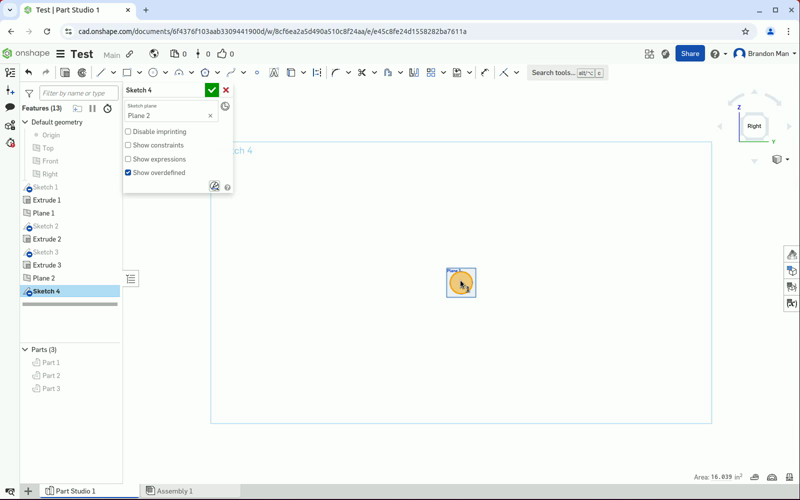
mouse_move(73, 352)
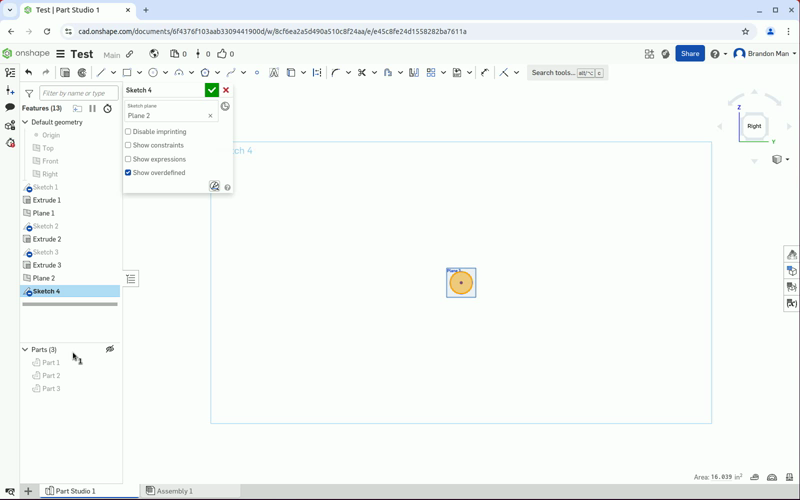
key(shift+y)
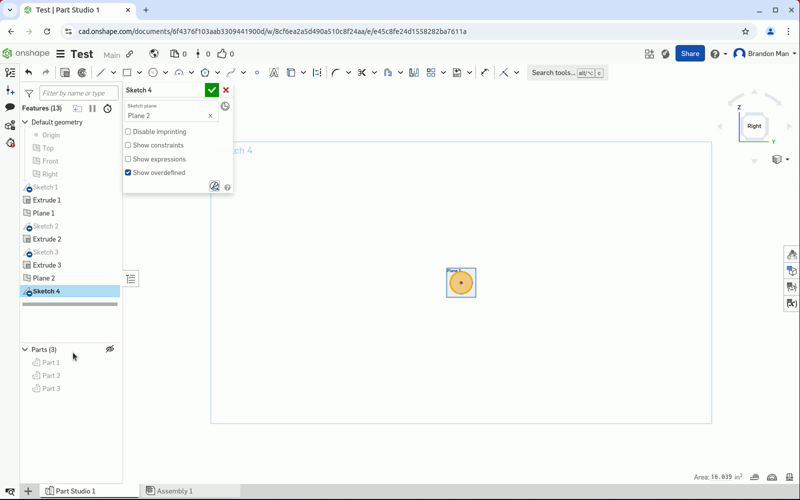
key(shift+e)
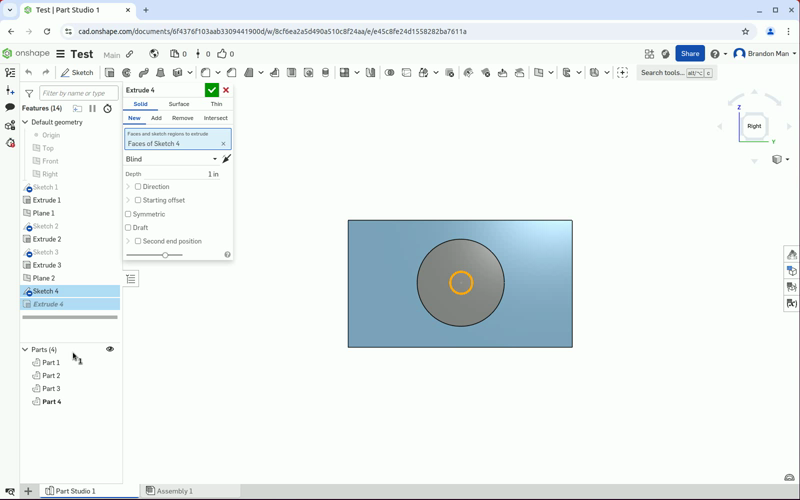
mouse_move(143, 106)
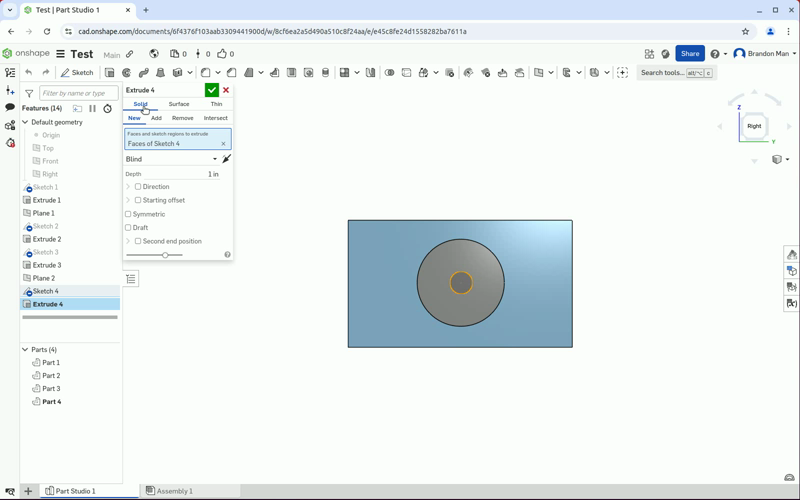
click(143, 106)
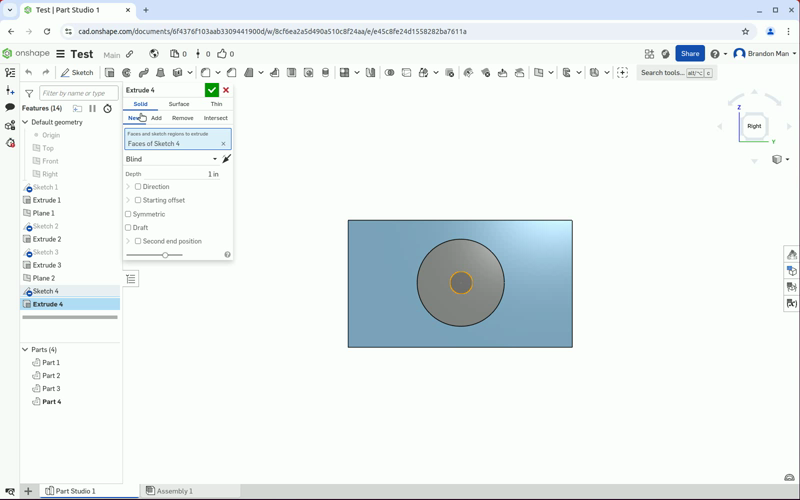
mouse_move(137, 120)
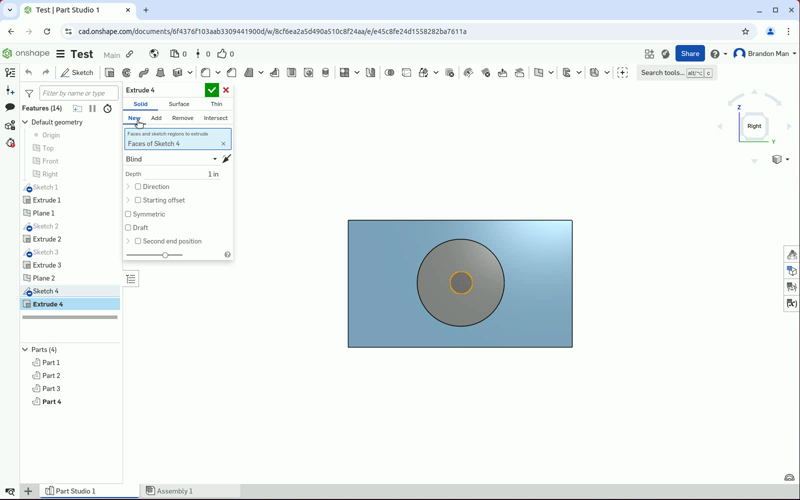
click(137, 120)
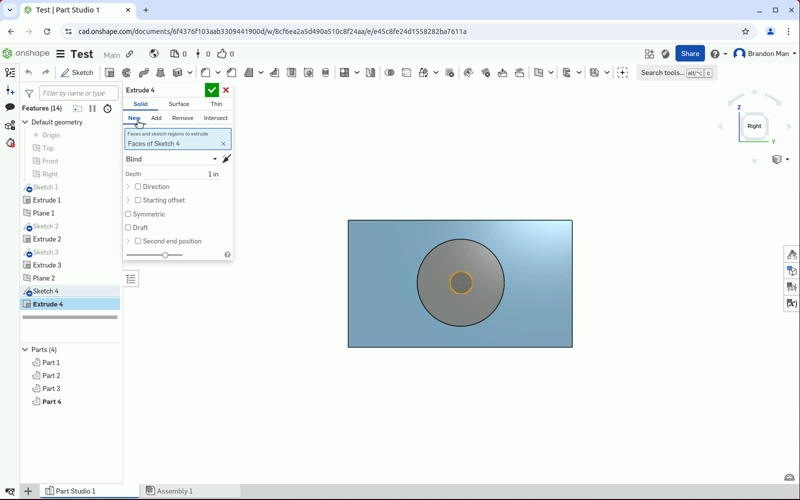
key(tab, 4)
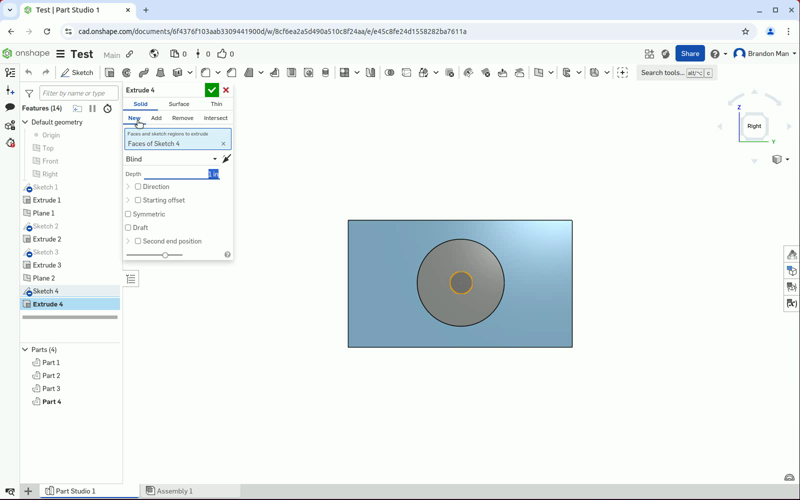
text(8.906)
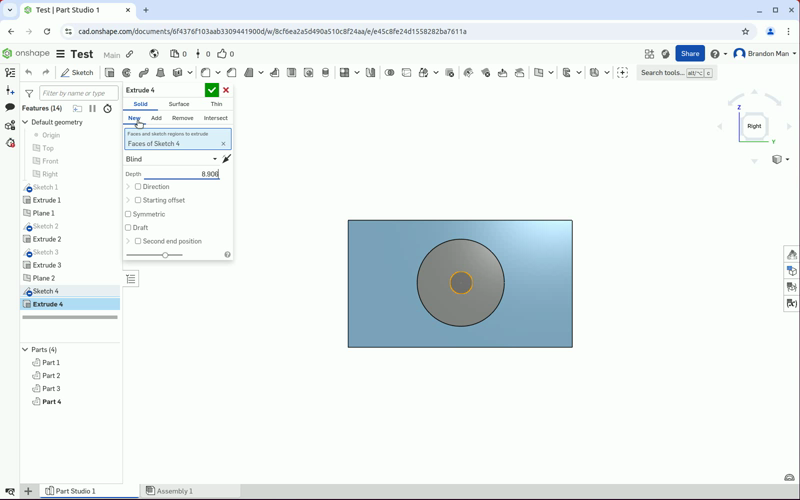
key(enter)
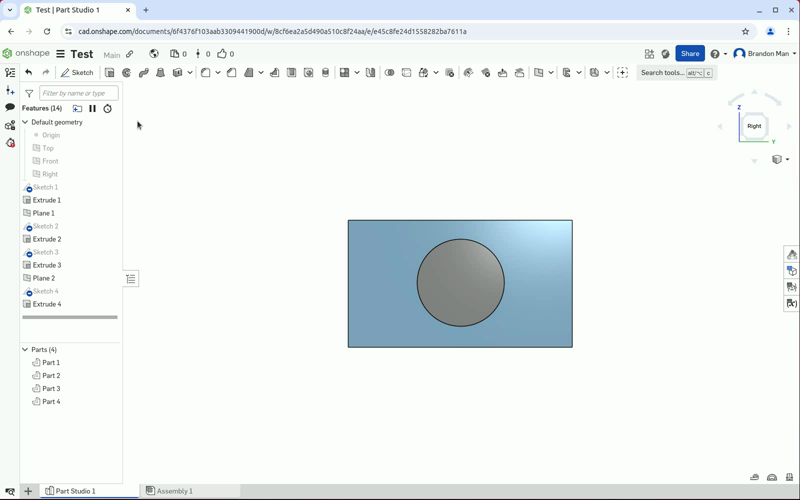
key(shift+h)
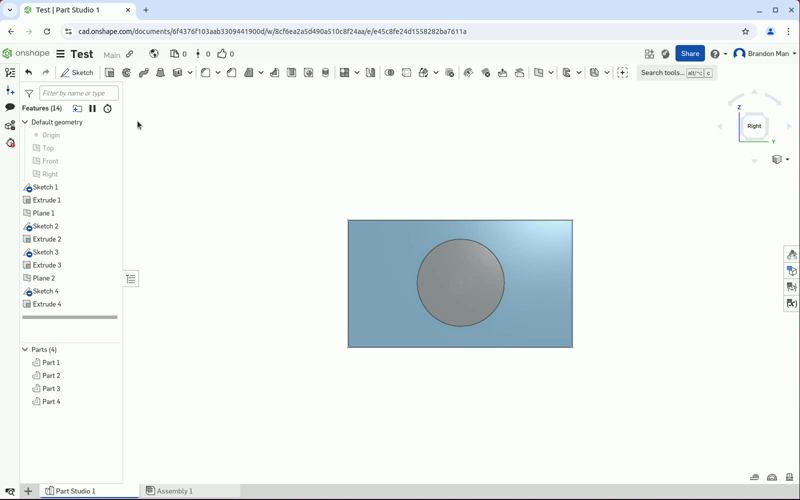
key(shift+h)
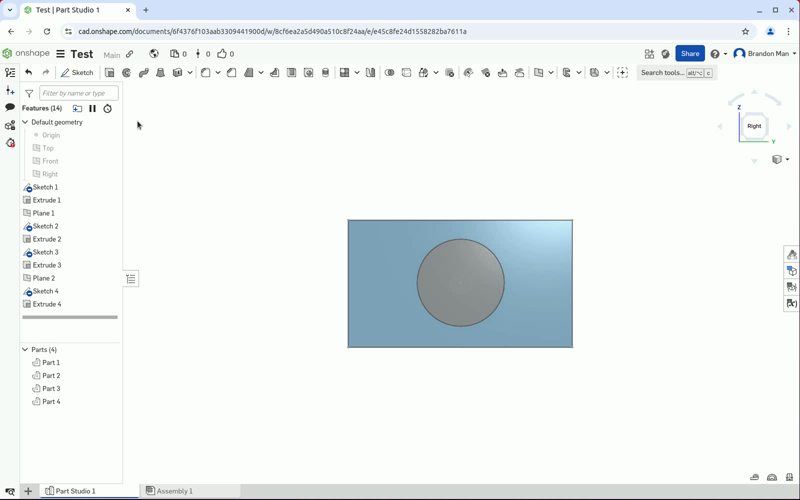
key(shift+7)
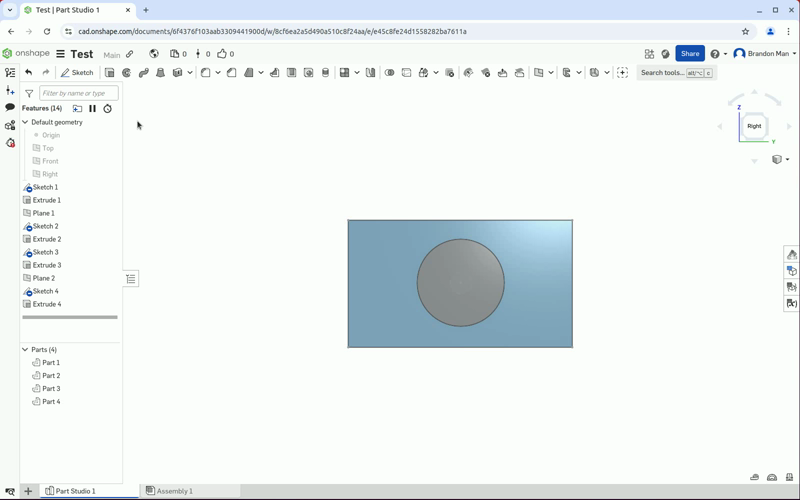
key(right, 2)
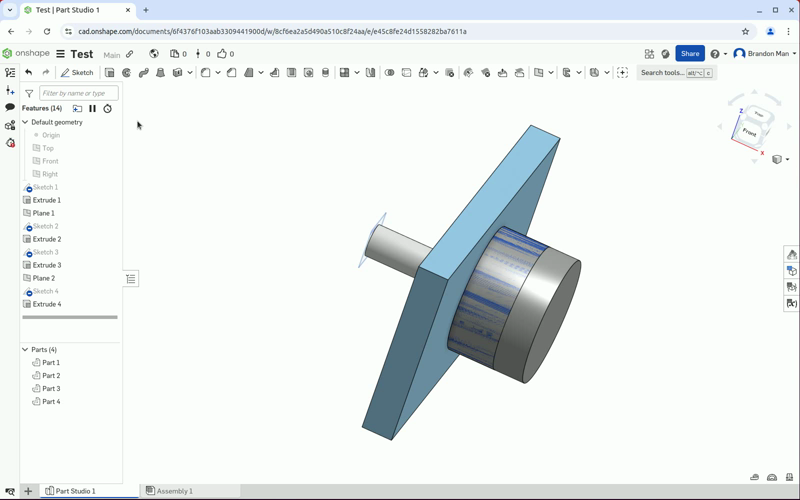
key(down, 2)
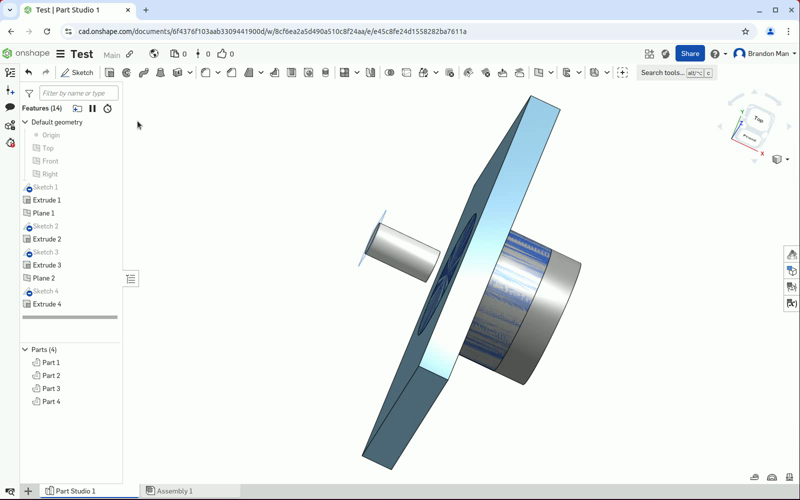
key(up, 2)
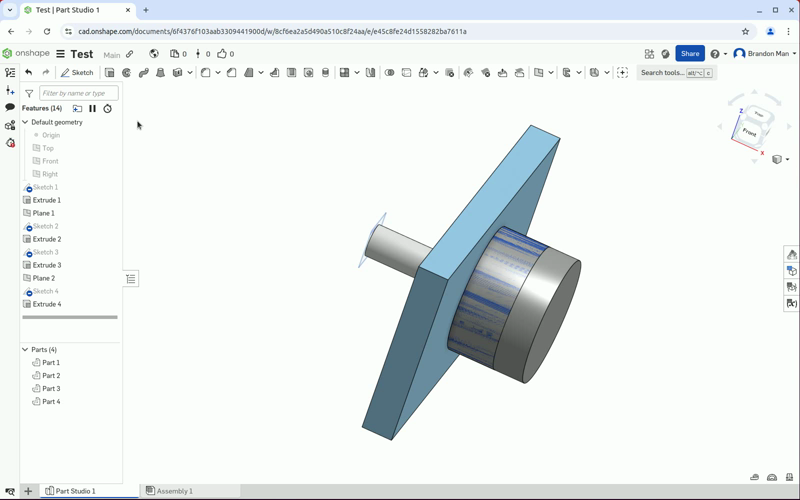
key(left, 2)
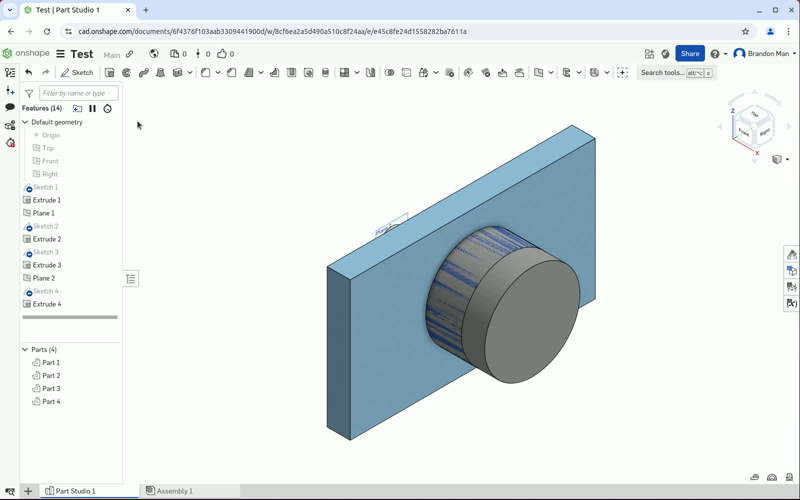
mouse_move(73, 189)
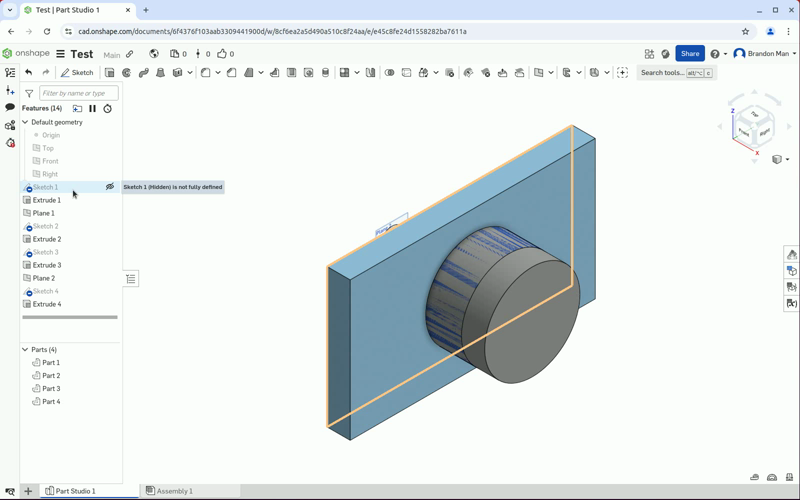
click(73, 189)